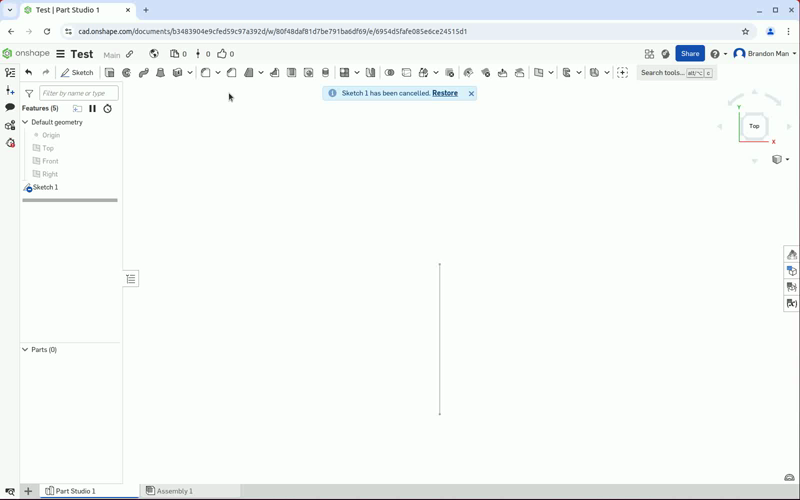
key(shift+h)
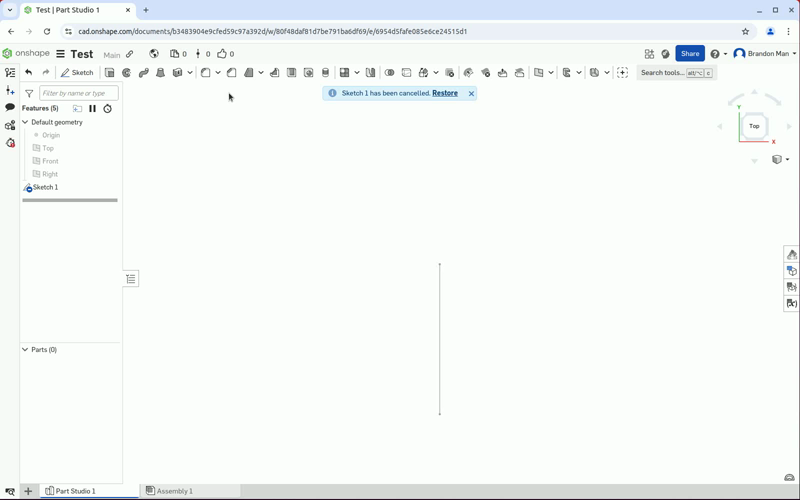
key(shift+s)
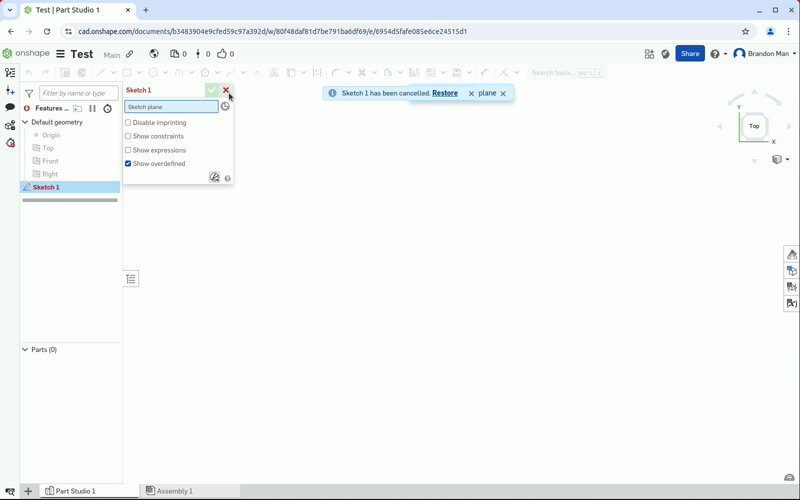
mouse_move(73, 150)
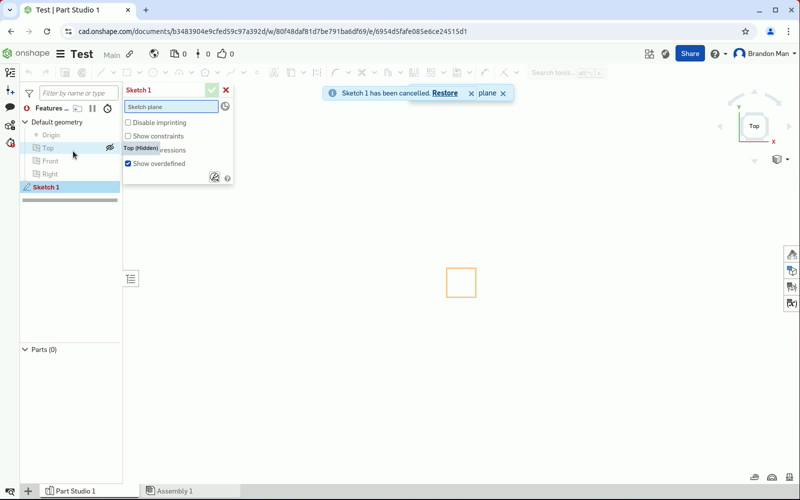
click(73, 150)
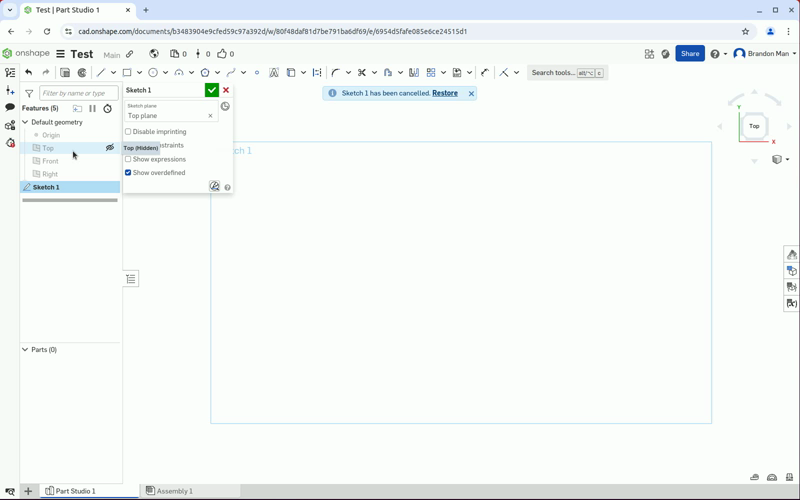
mouse_move(73, 352)
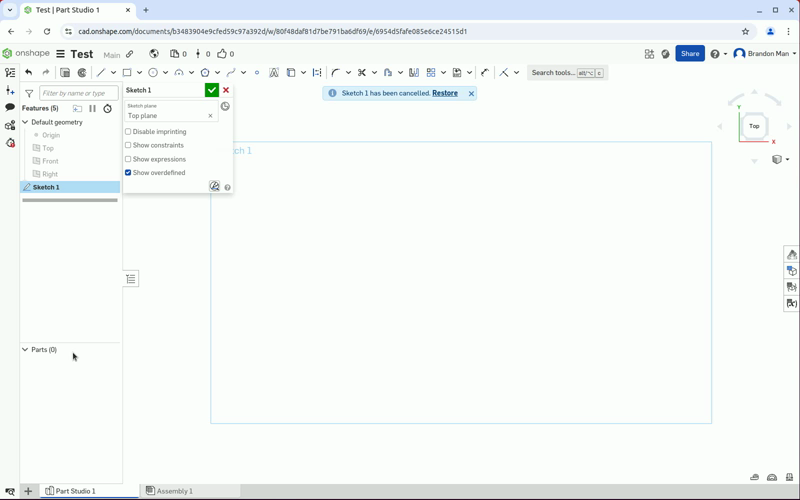
key(y)
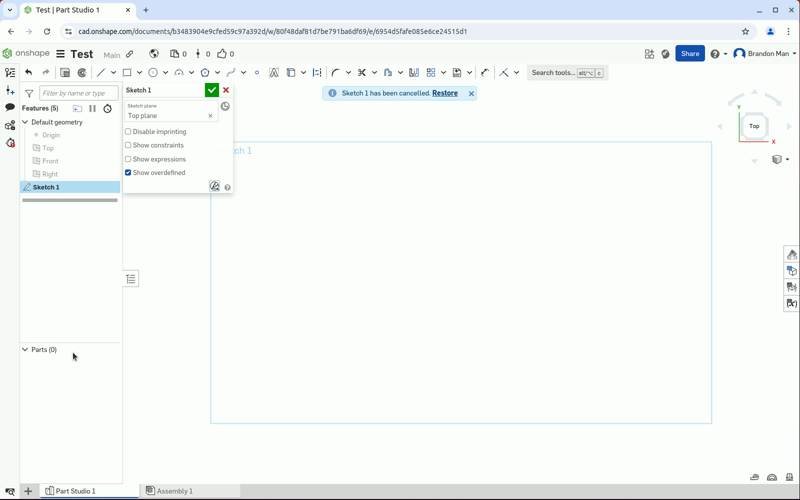
key(l)
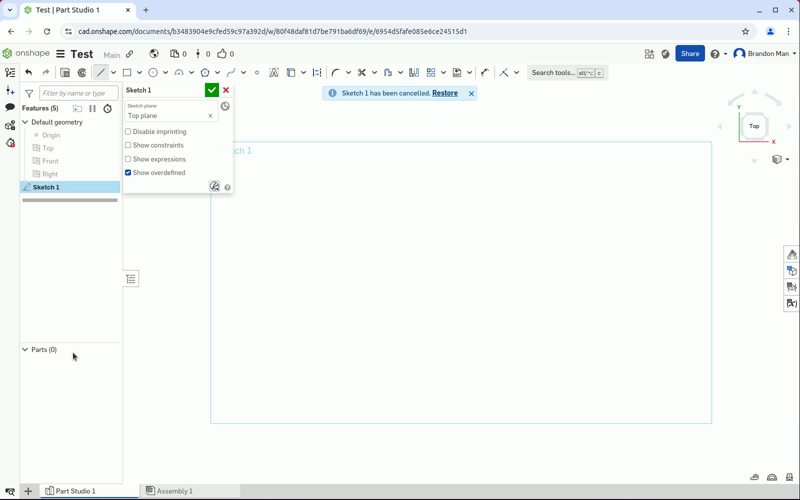
key_down(shift)
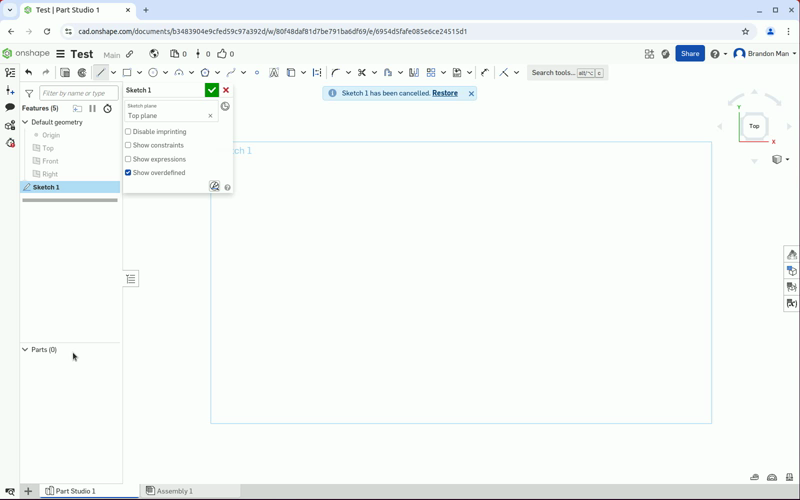
mouse_move(445, 300)
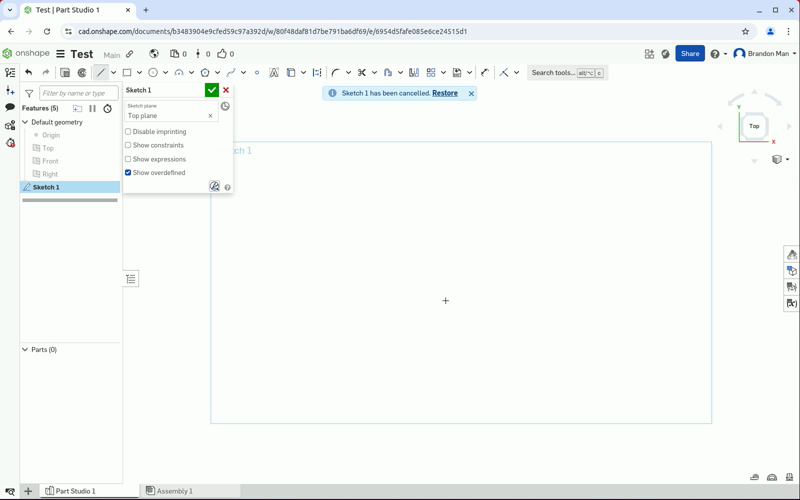
click(445, 300)
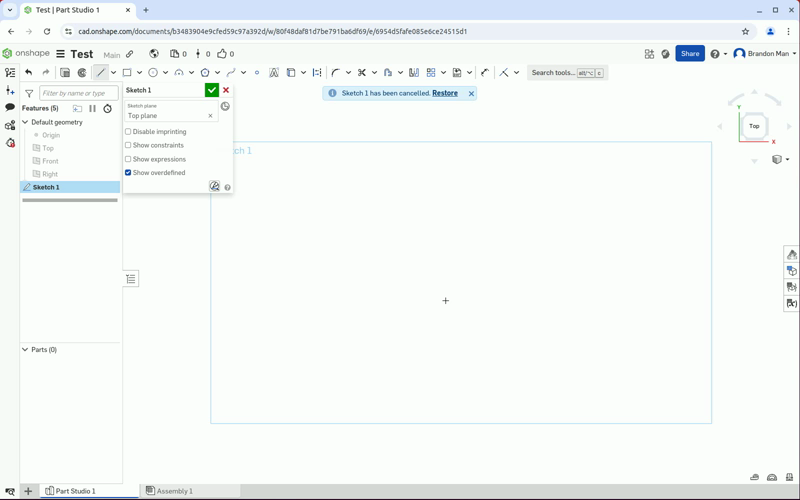
key_up(shift)
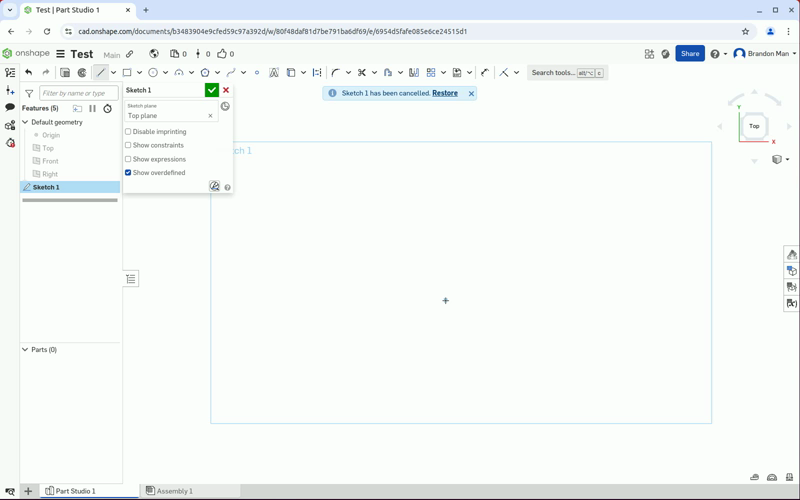
key_down(shift)
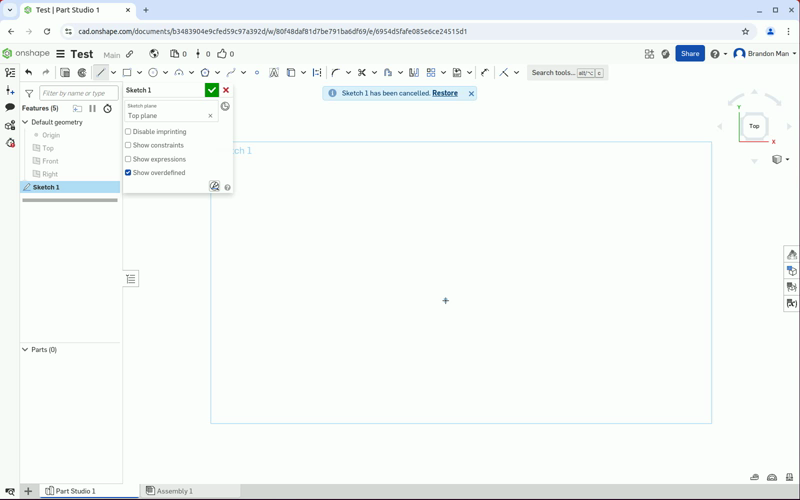
mouse_move(475, 300)
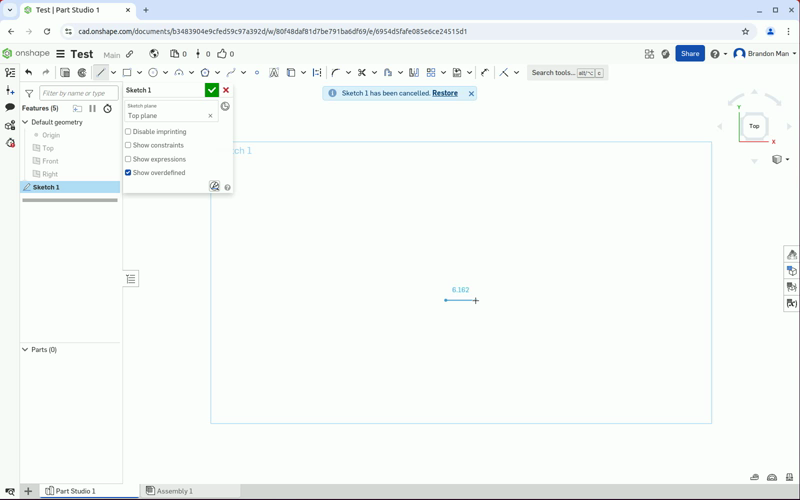
mouse_move(483, 300)
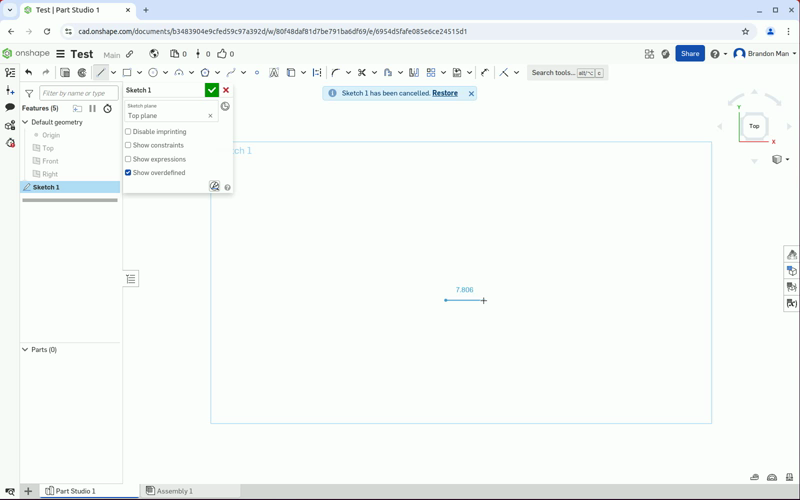
click(483, 300)
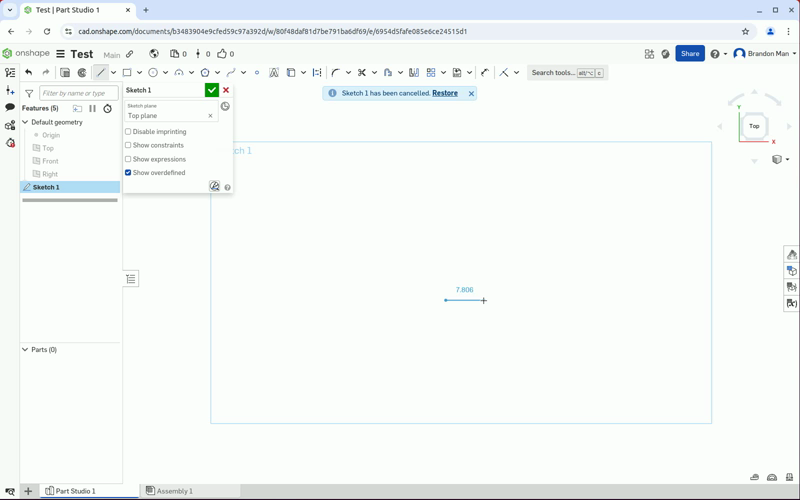
key_up(shift)
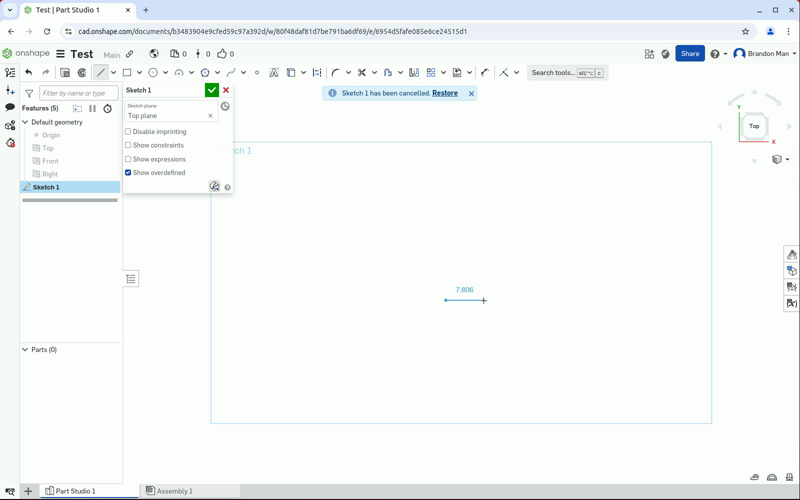
key_down(shift)
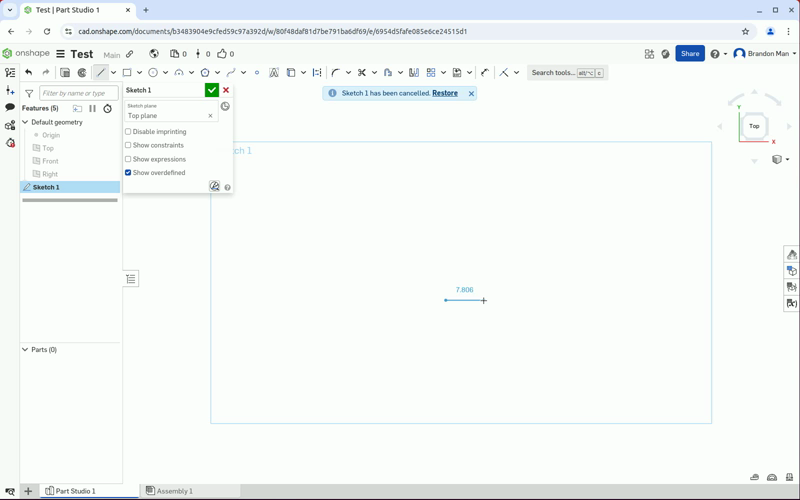
mouse_move(513, 300)
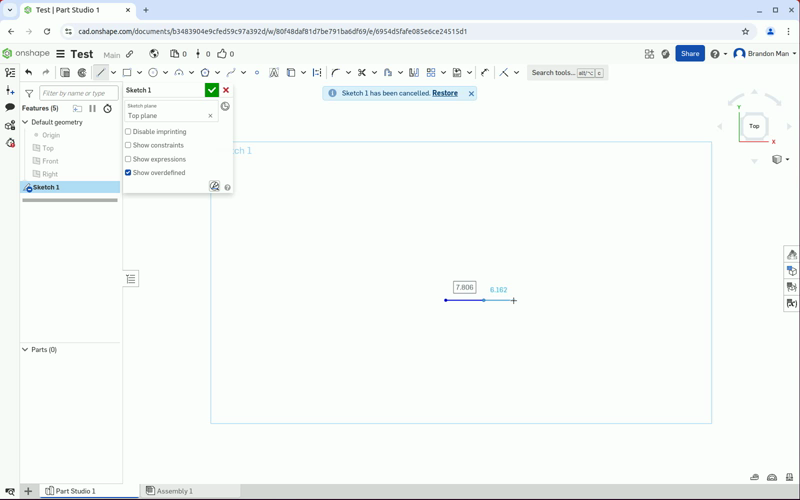
mouse_move(483, 262)
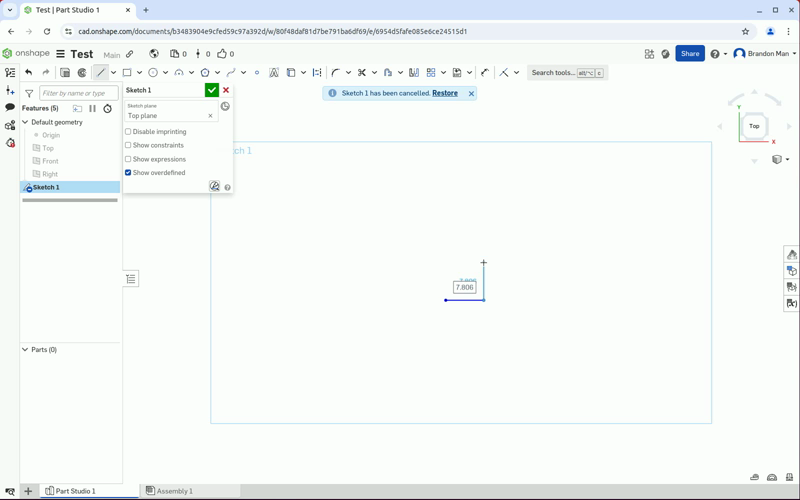
click(483, 262)
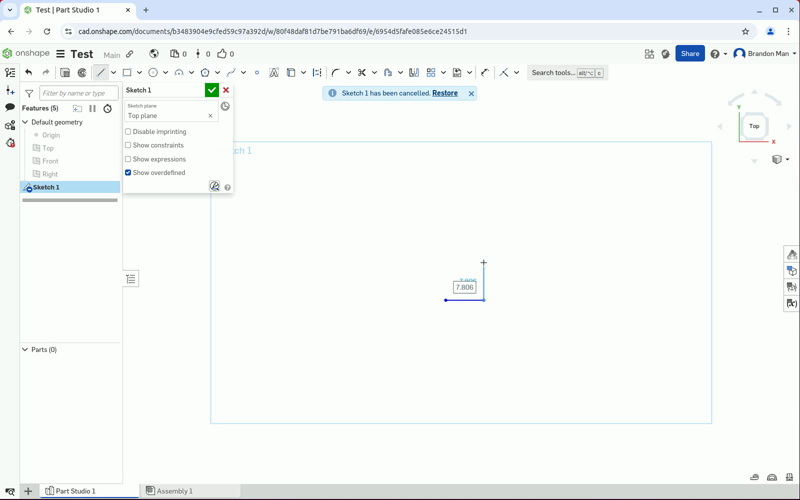
key_up(shift)
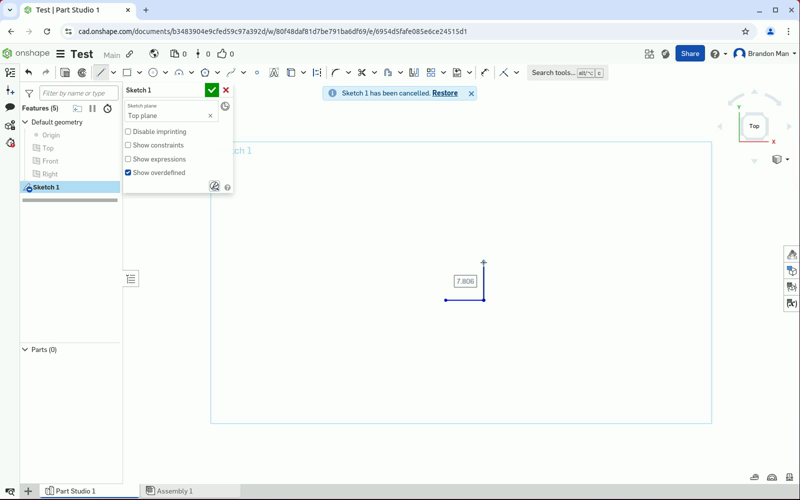
key_down(shift)
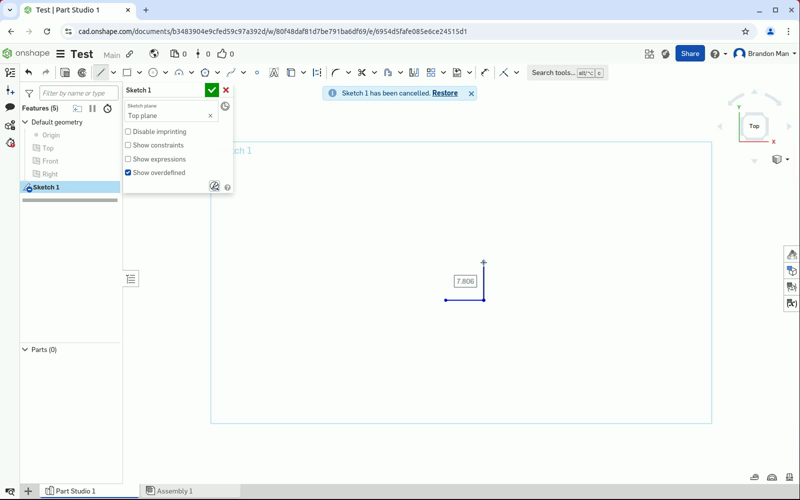
mouse_move(513, 262)
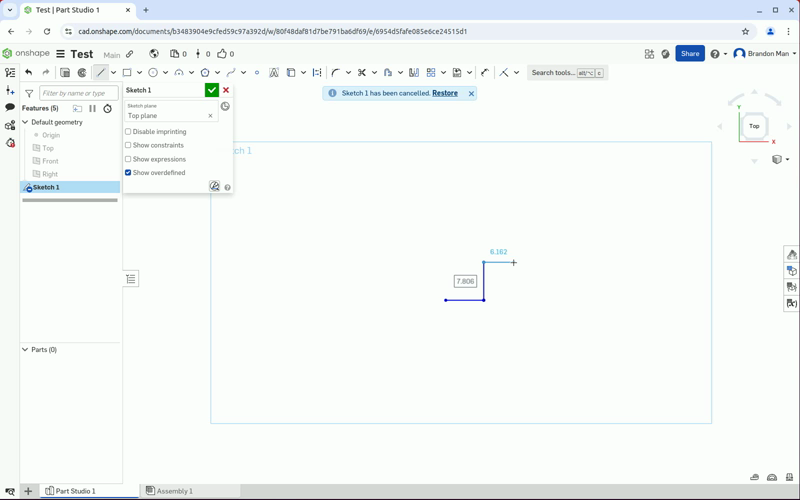
mouse_move(445, 262)
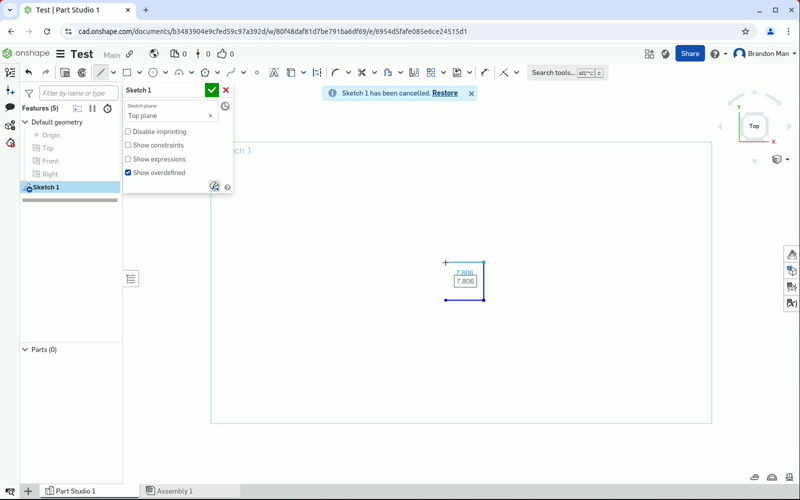
click(445, 262)
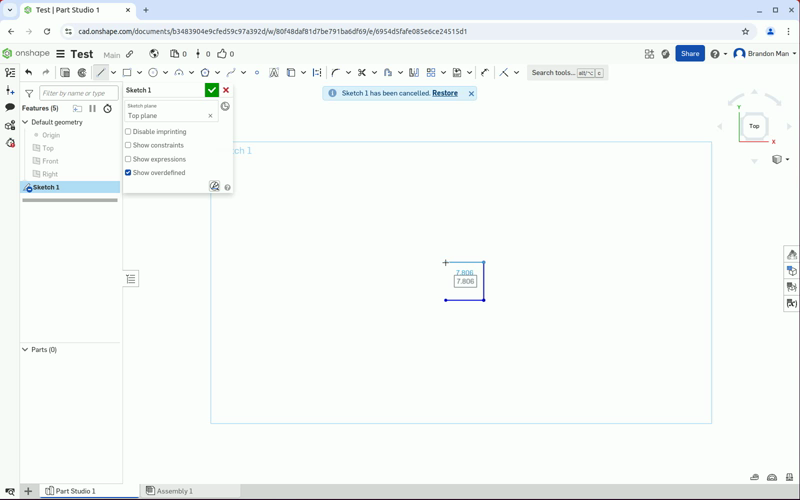
key_up(shift)
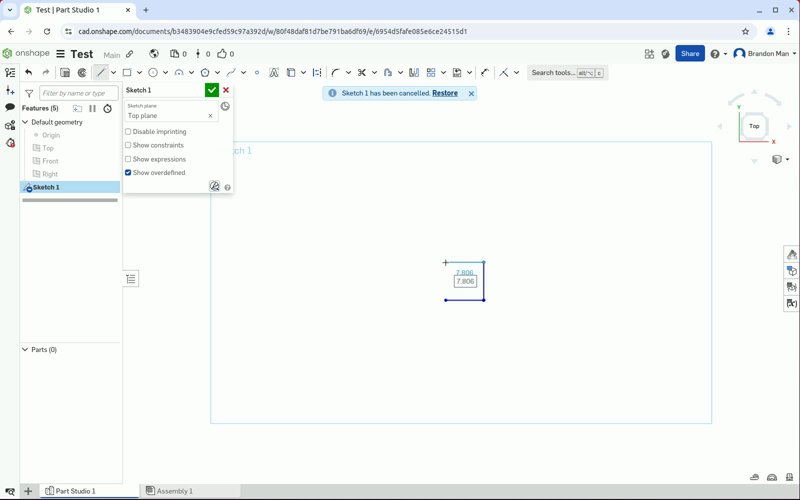
mouse_move(475, 262)
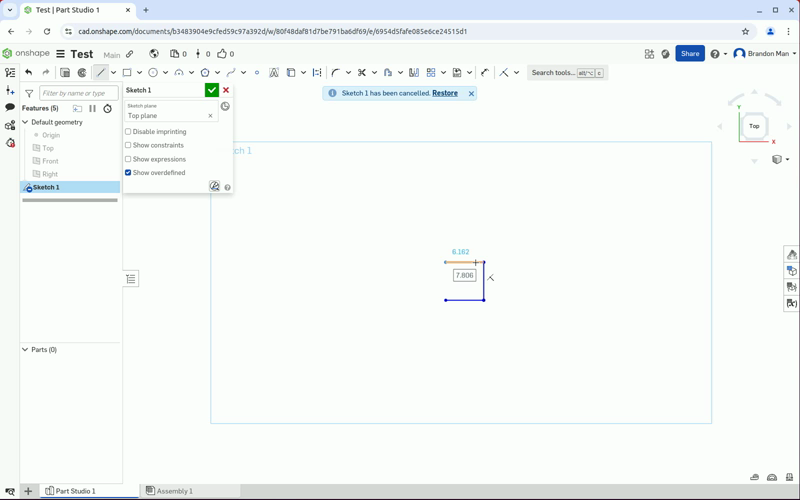
key_down(shift)
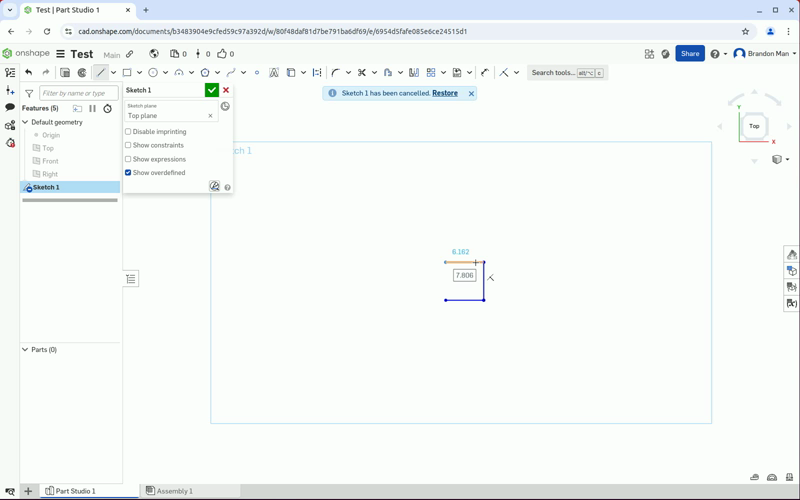
mouse_move(445, 300)
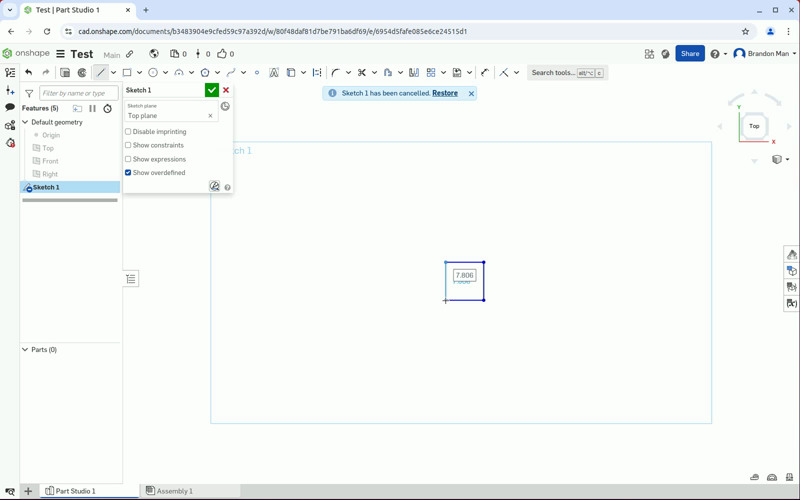
key_up(shift)
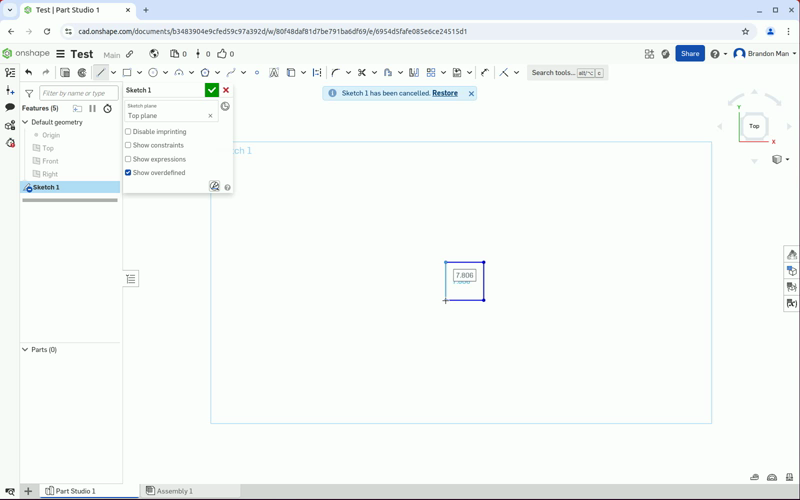
click(445, 300)
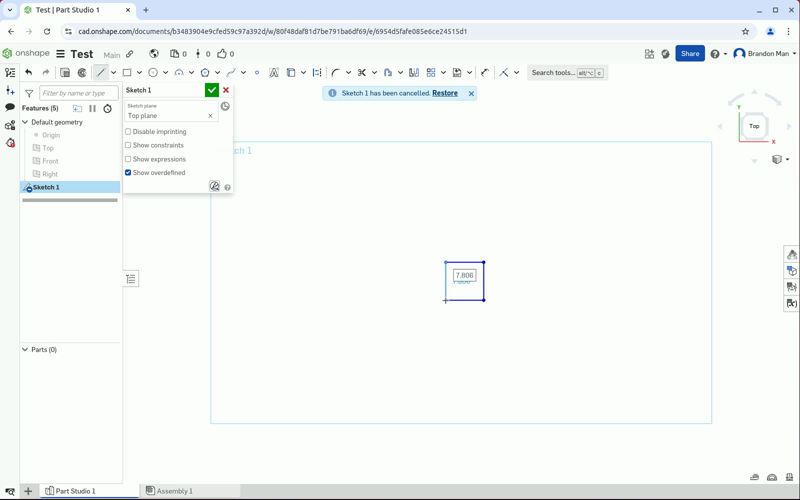
key(esc)
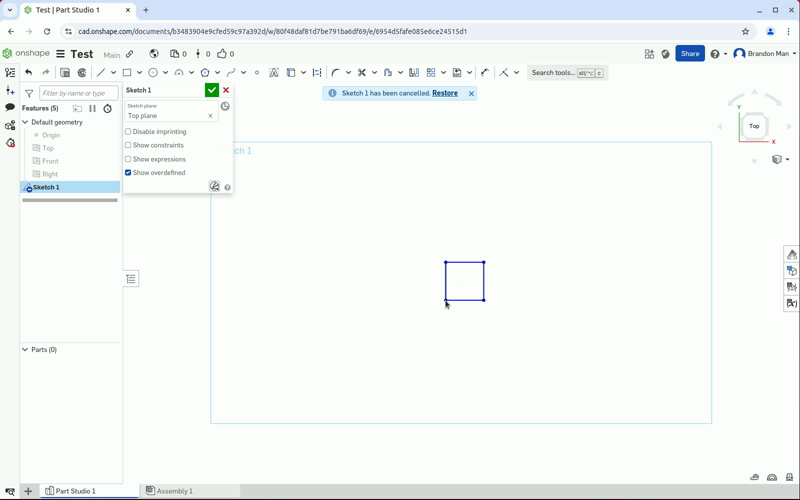
mouse_move(460, 282)
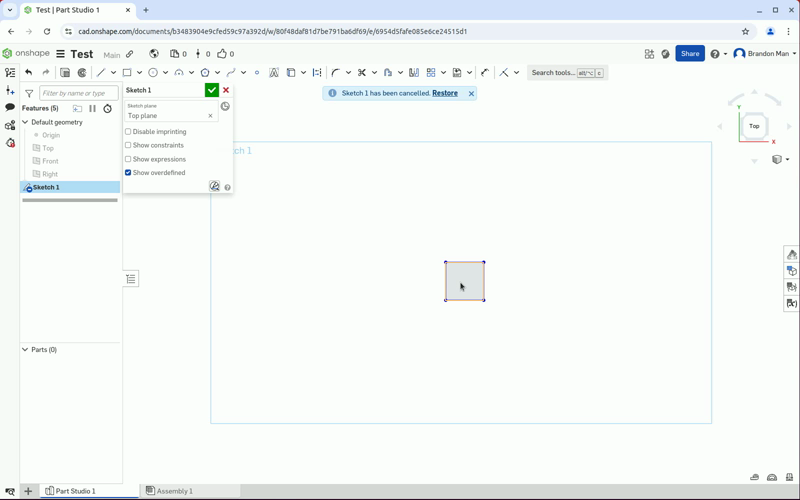
scroll(6)
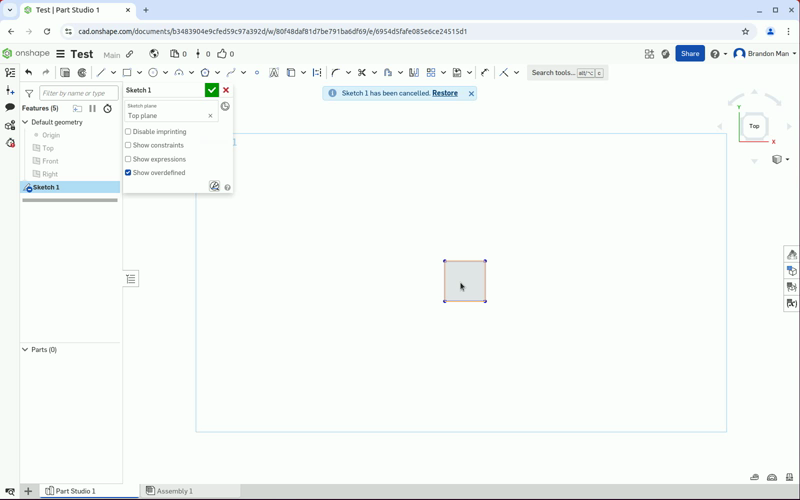
scroll(6)
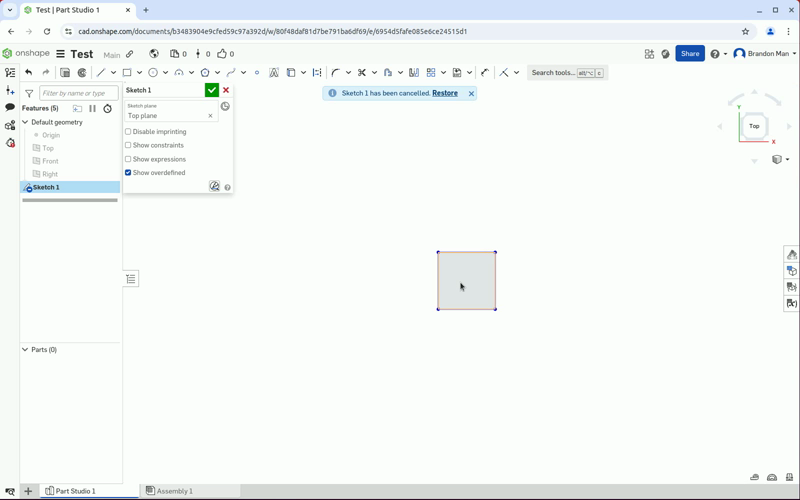
scroll(6)
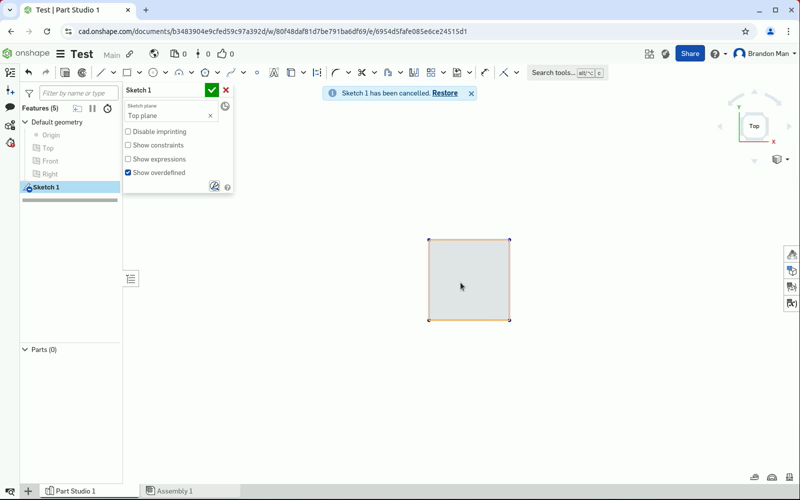
scroll(6)
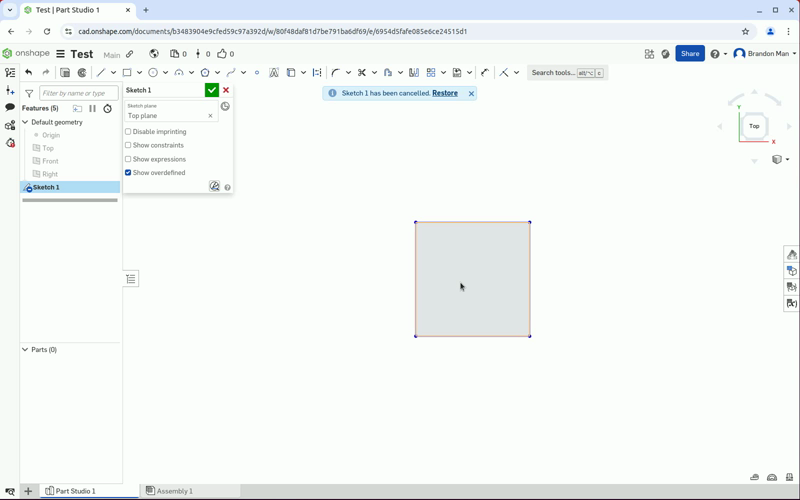
scroll(6)
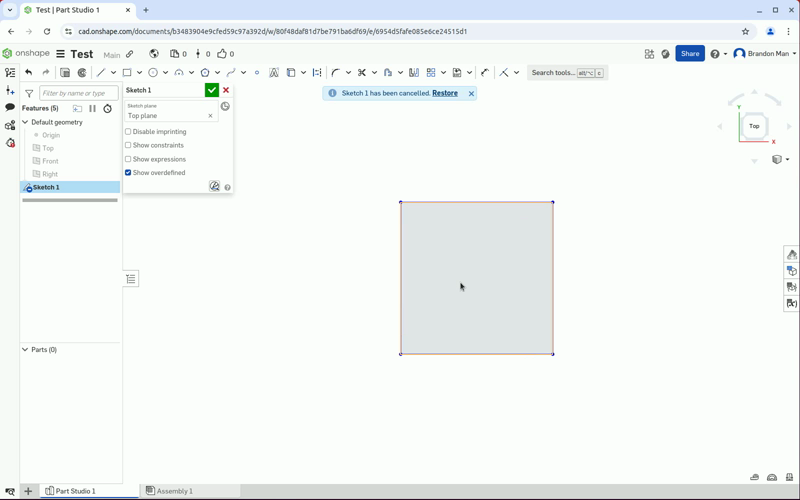
scroll(6)
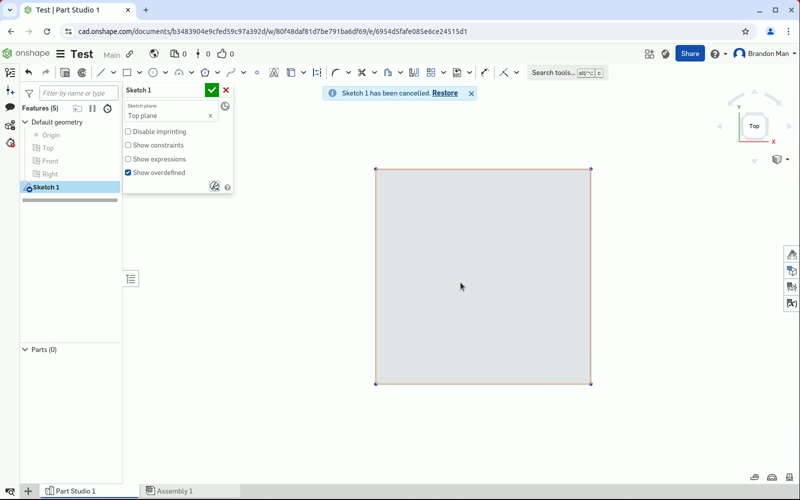
scroll(6)
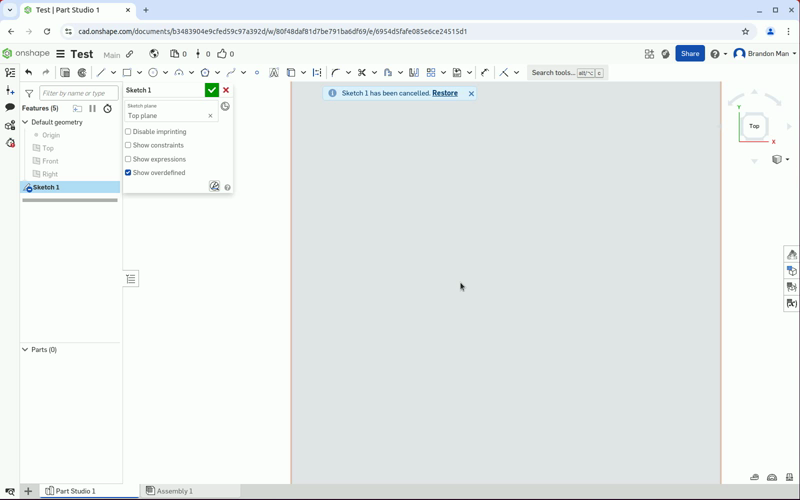
click(460, 282)
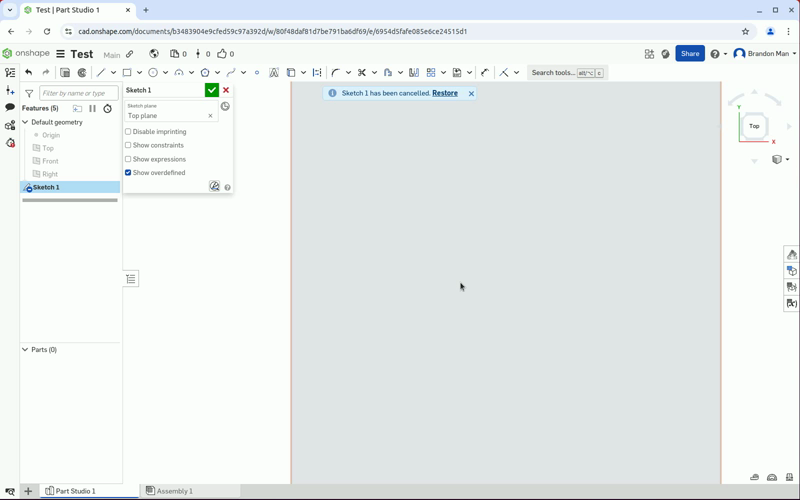
scroll(-6)
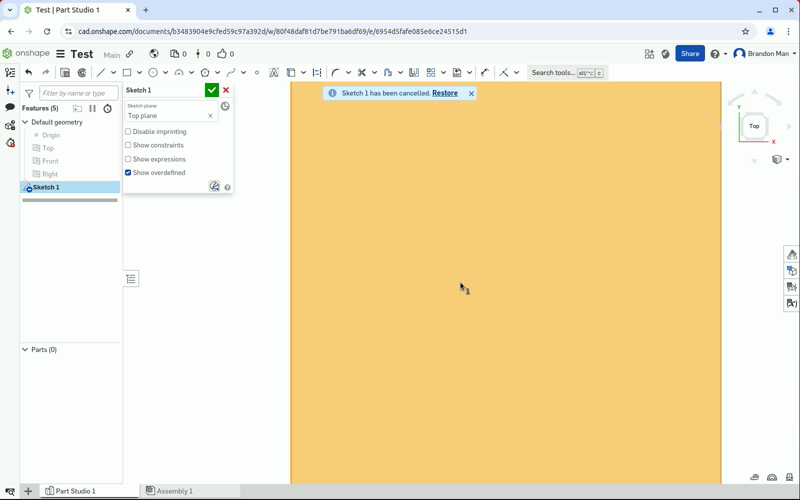
scroll(-6)
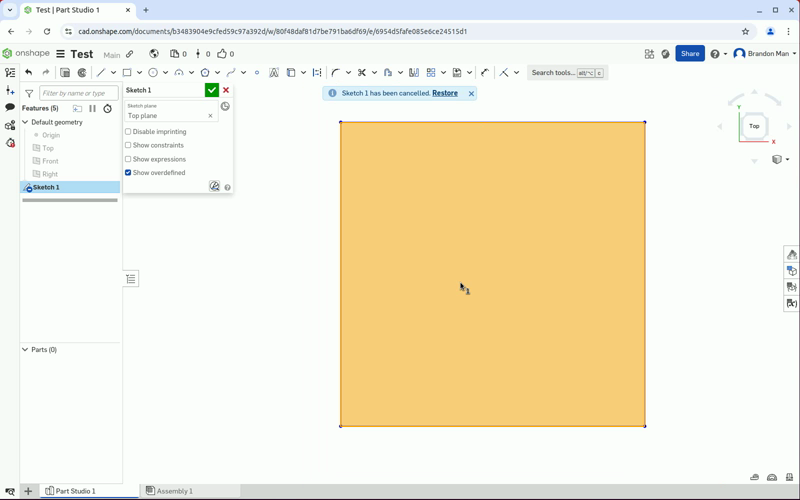
scroll(-6)
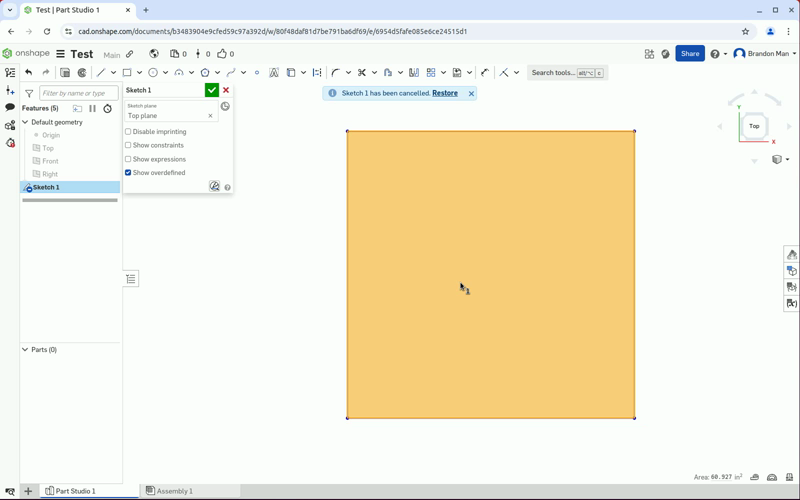
scroll(-6)
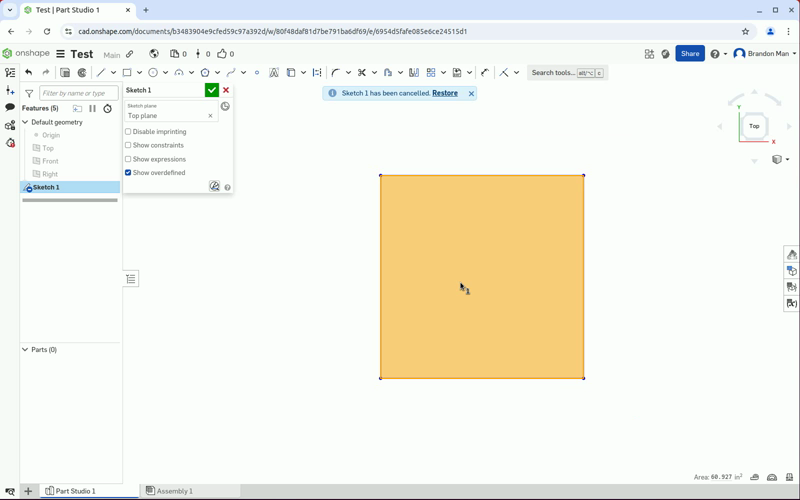
scroll(-6)
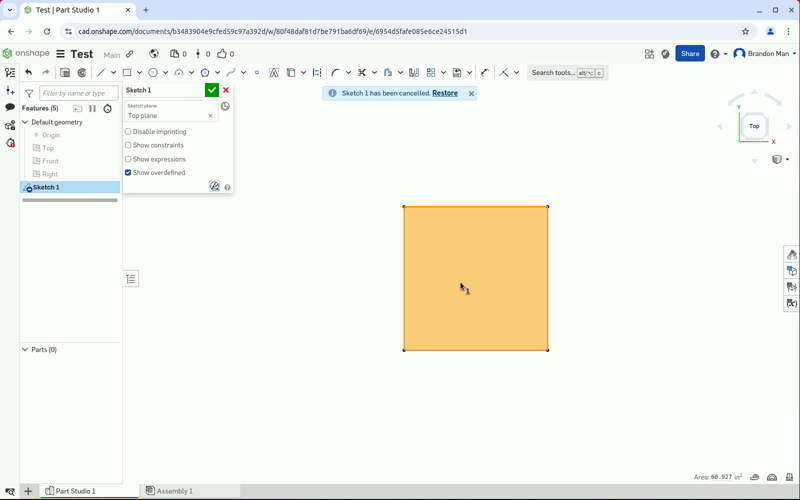
scroll(-6)
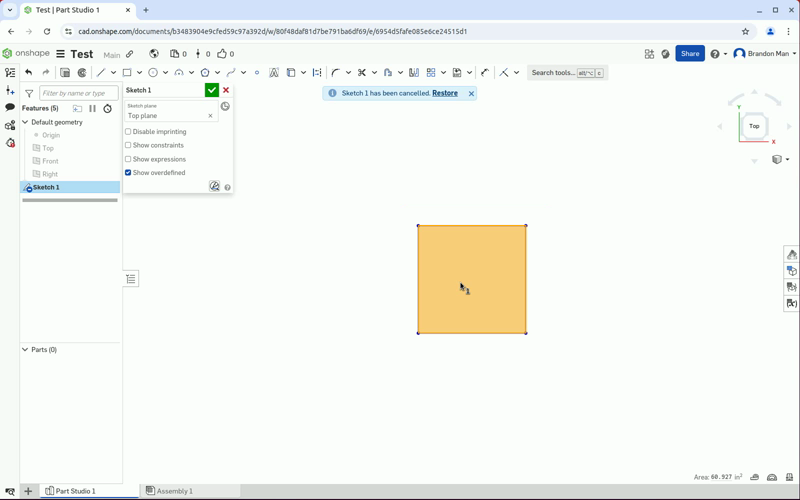
scroll(-6)
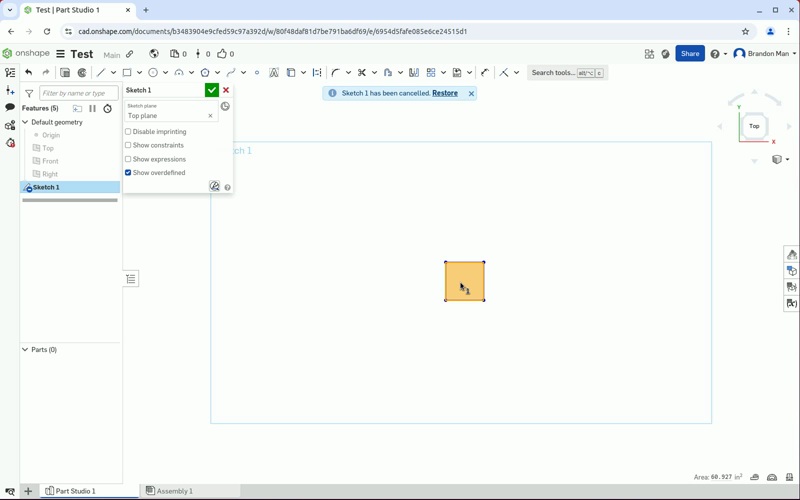
mouse_move(73, 352)
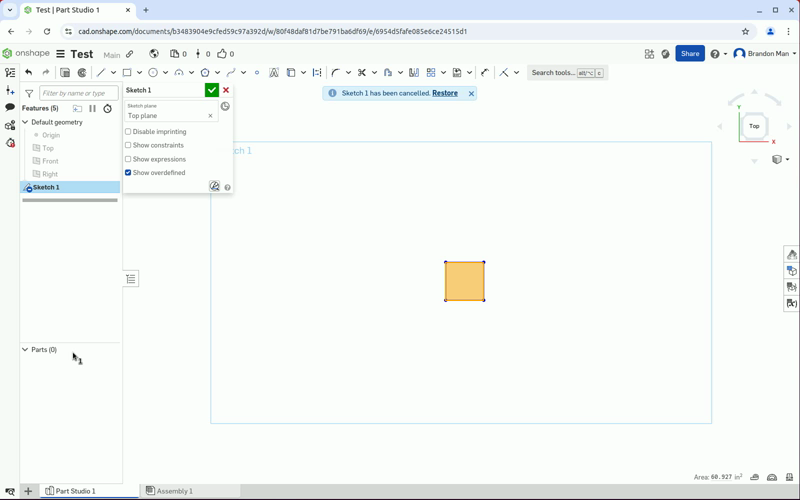
key(shift+y)
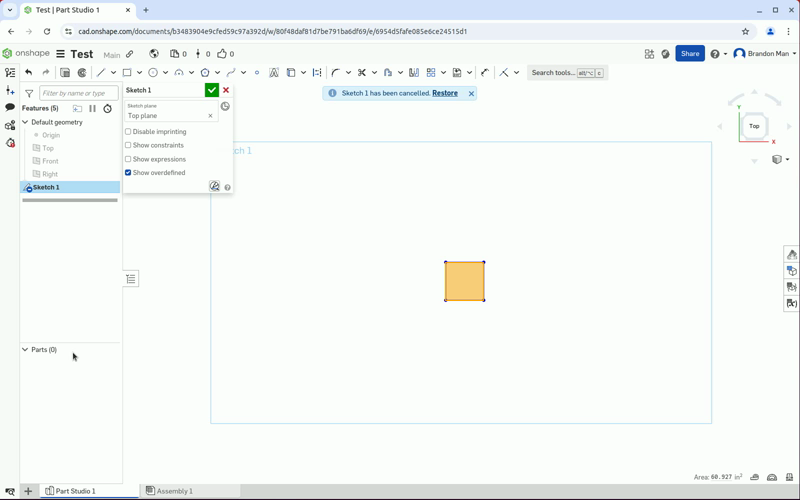
key(shift+e)
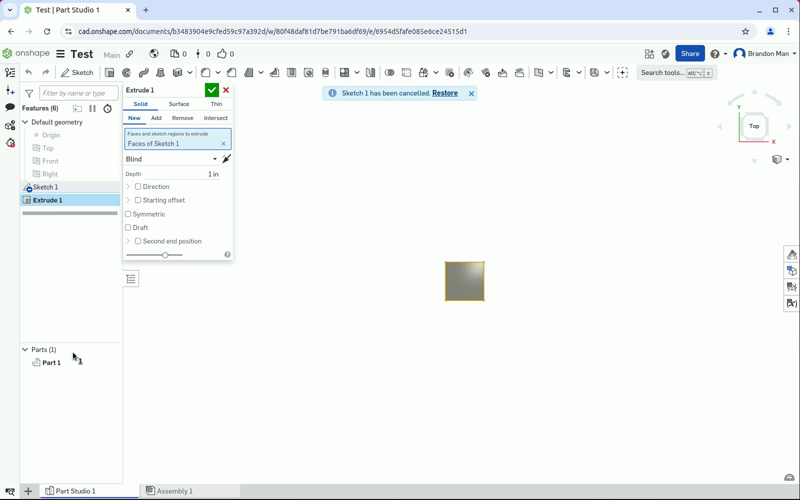
mouse_move(143, 106)
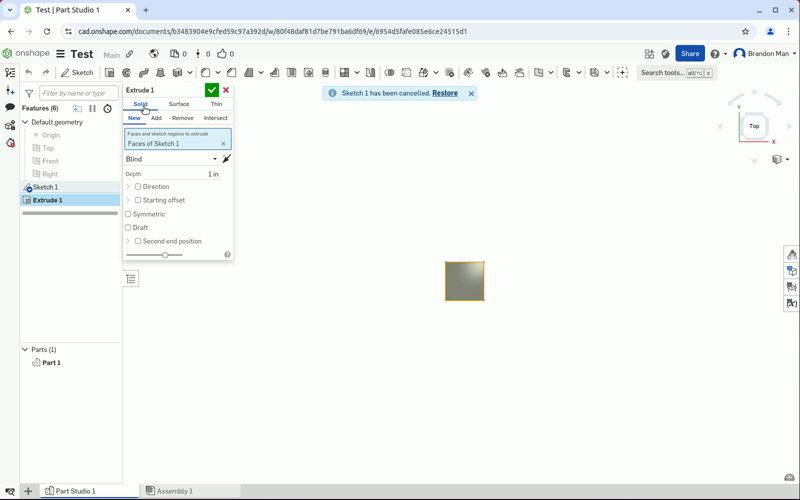
click(143, 106)
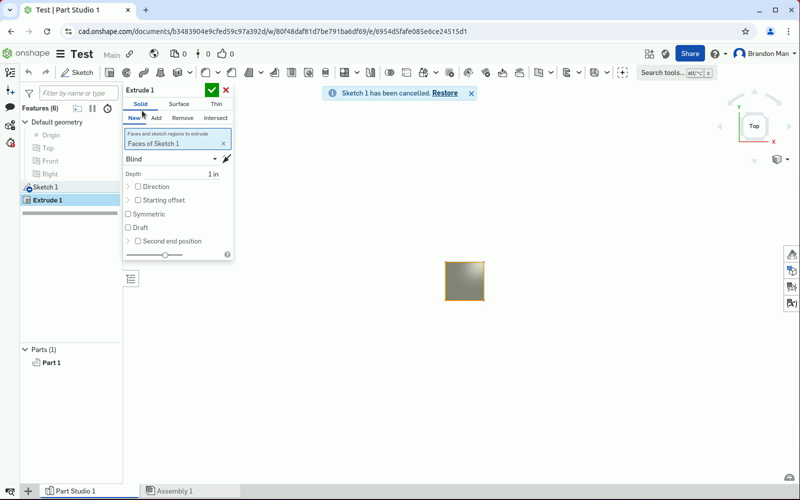
mouse_move(137, 120)
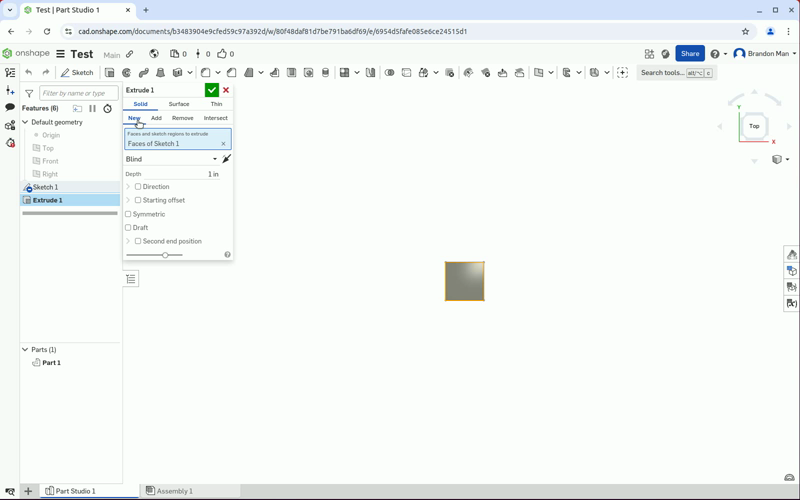
click(137, 120)
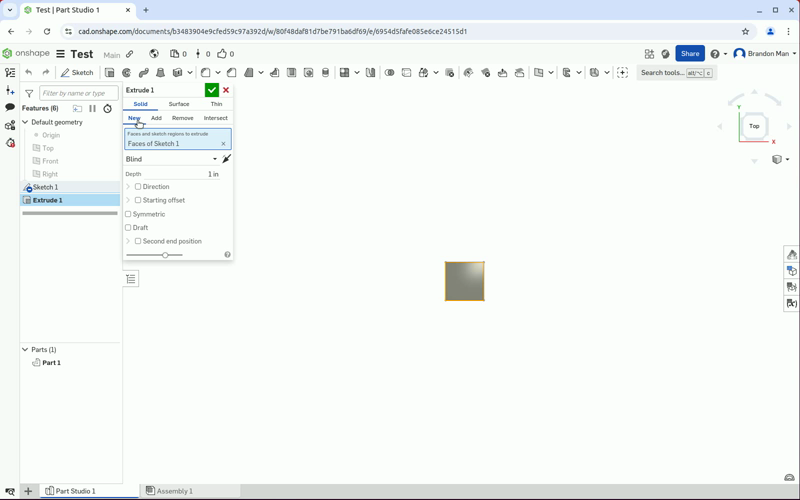
key(tab, 4)
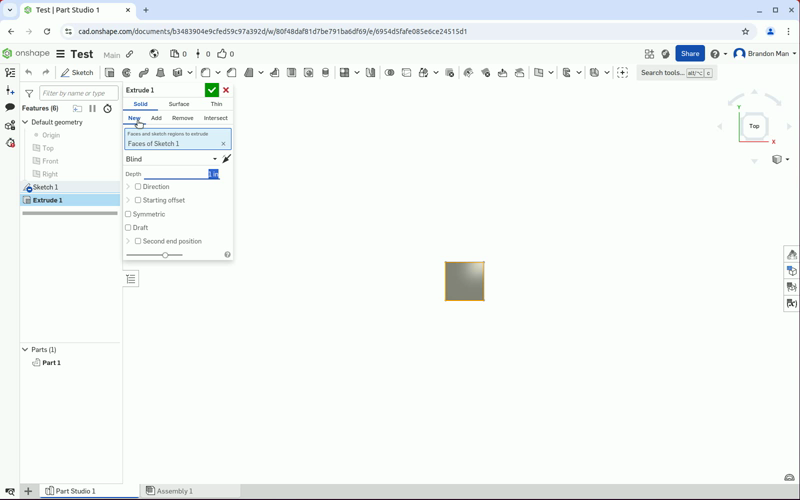
text(23.108)
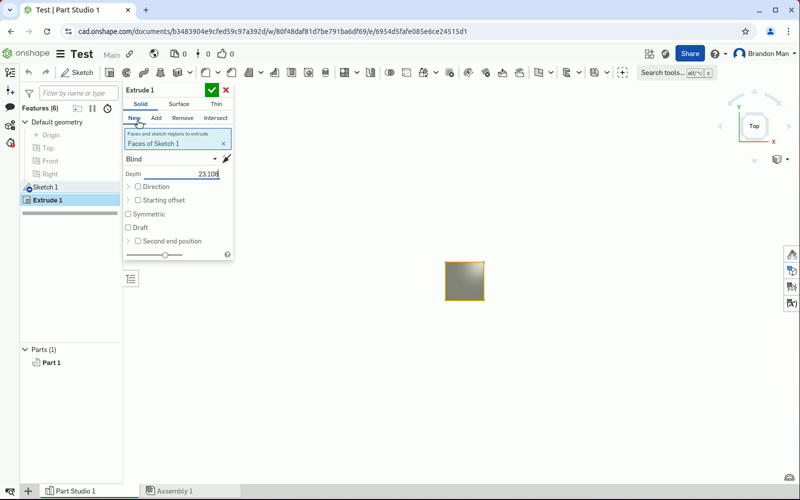
key(enter)
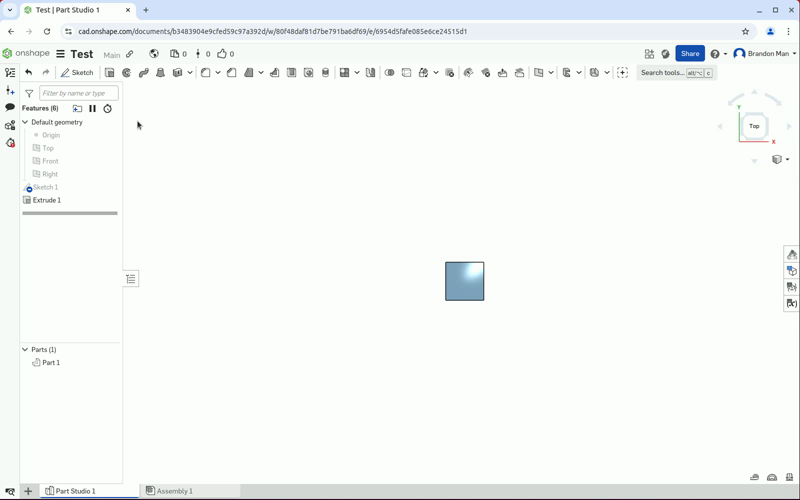
key(shift+h)
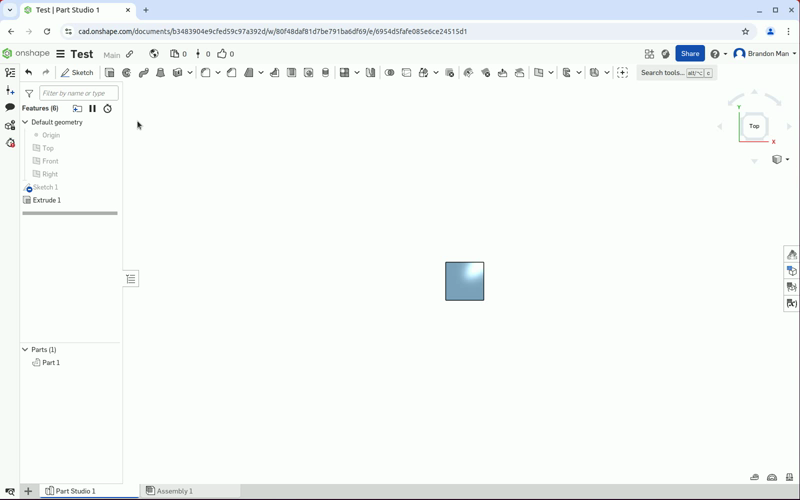
key(shift+h)
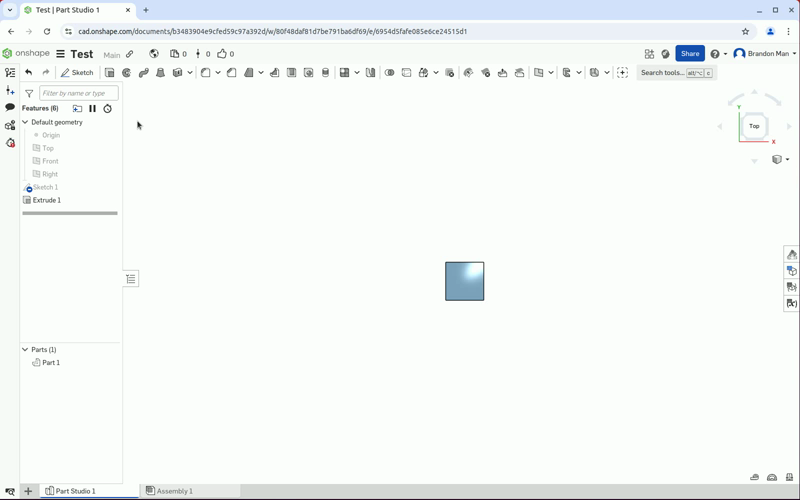
mouse_move(73, 189)
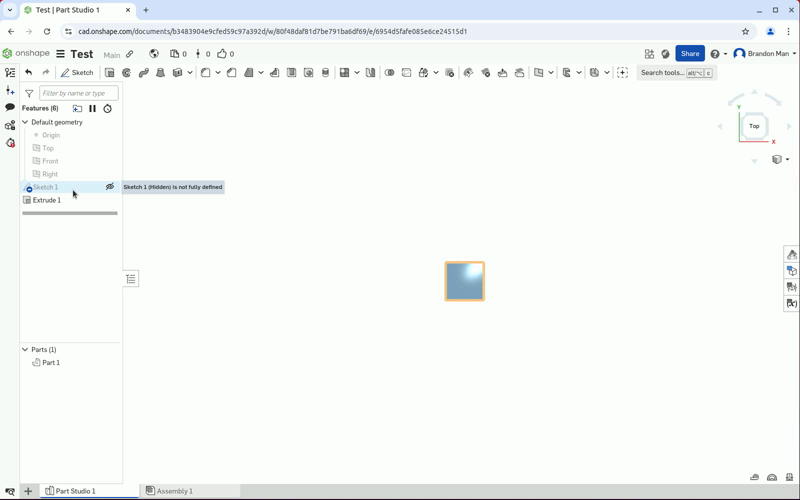
click(73, 189)
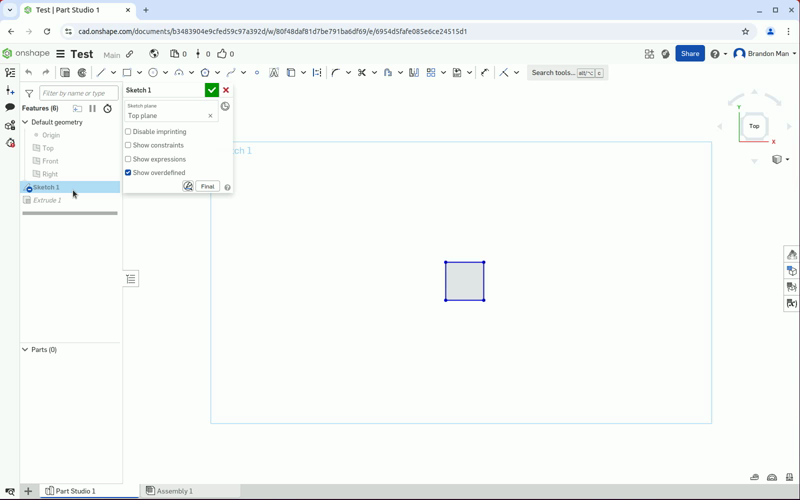
mouse_move(229, 92)
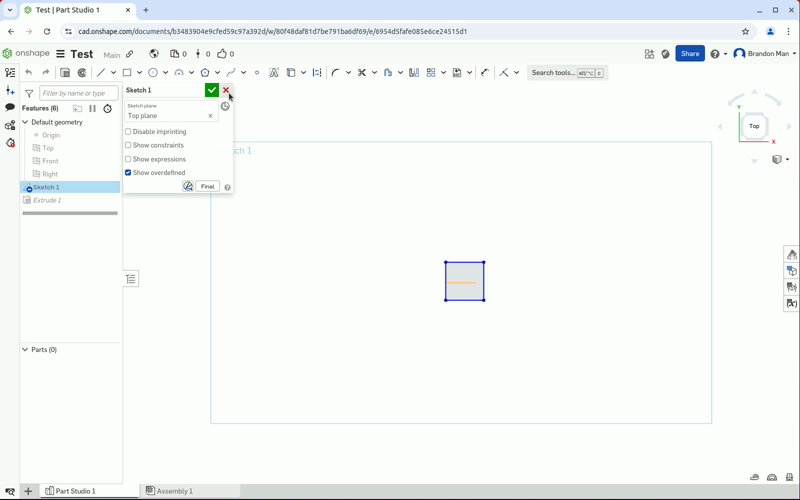
click(229, 92)
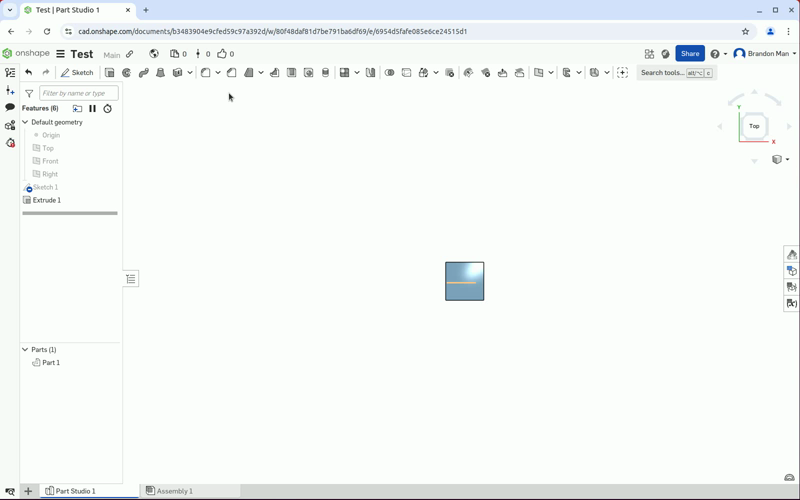
mouse_move(73, 352)
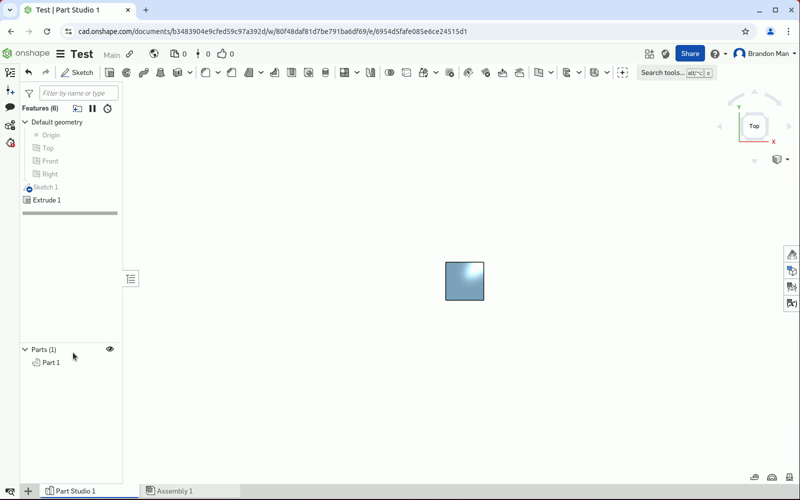
key(y)
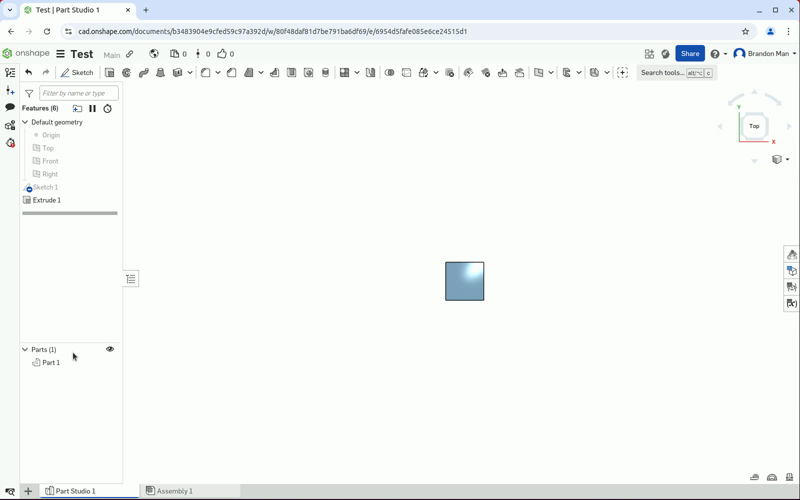
key(shift+p)
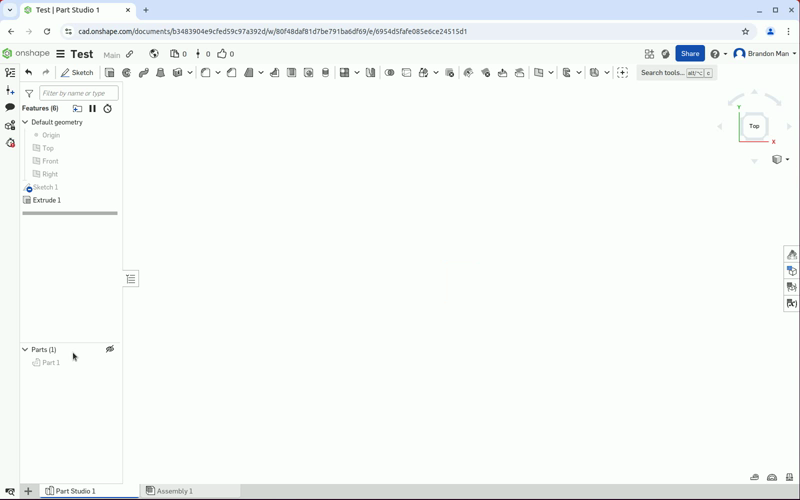
key(space)
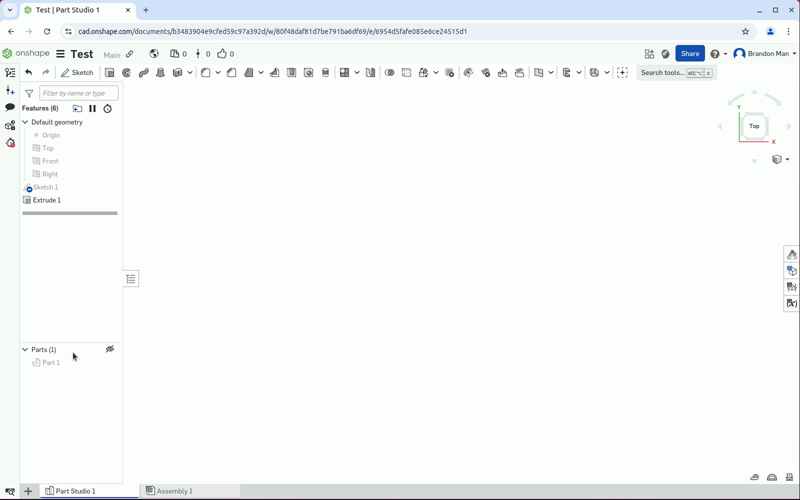
key_down(shift)
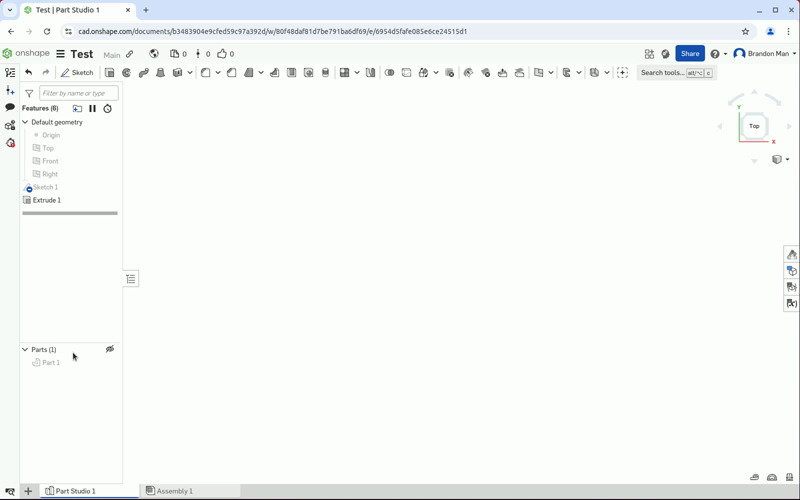
key(up)
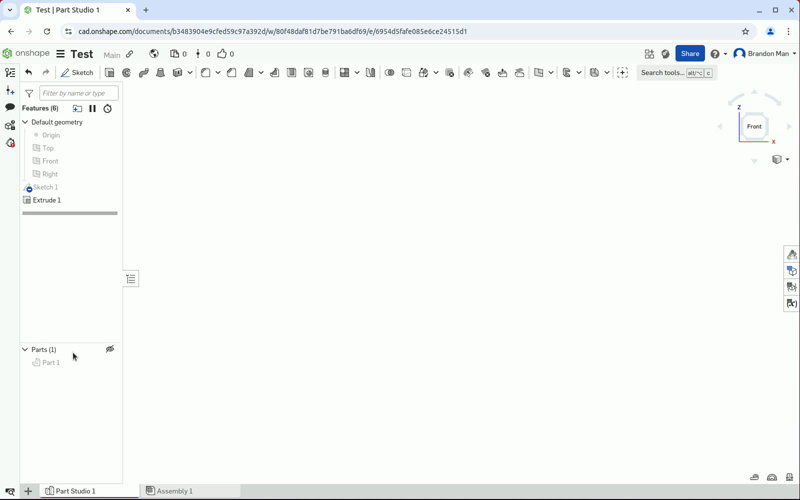
key_up(shift)
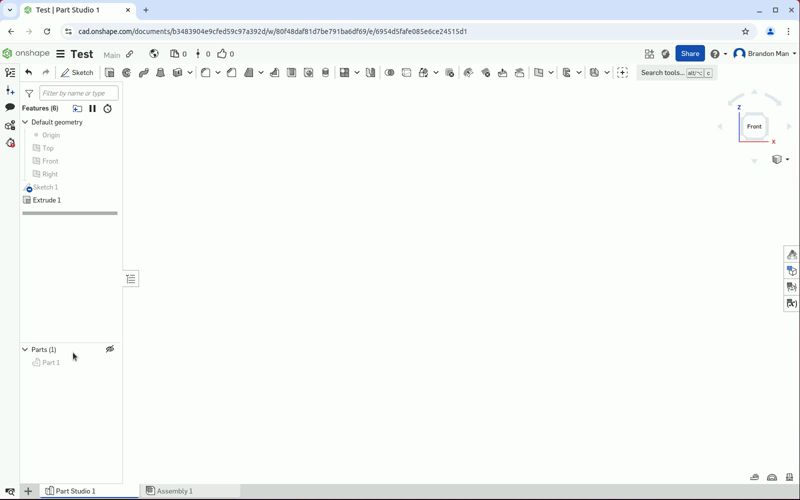
mouse_move(73, 352)
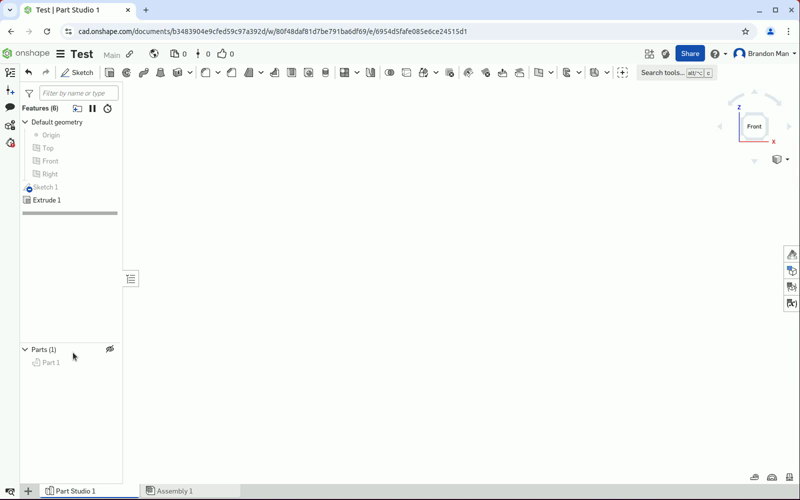
key(shift+y)
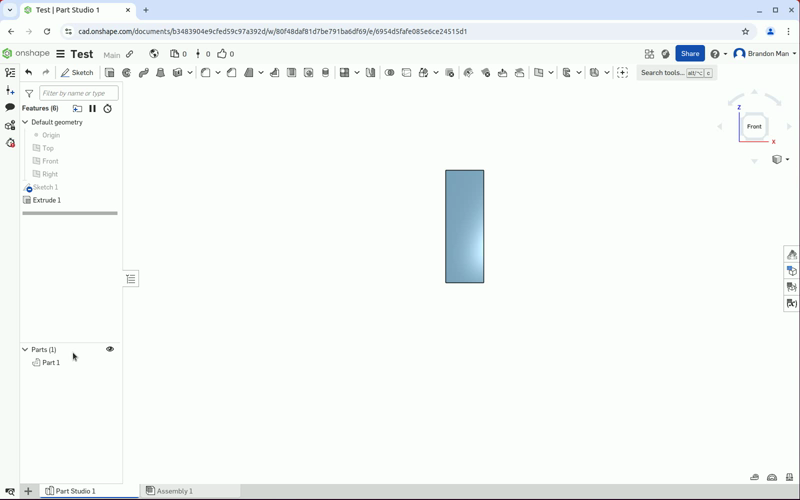
mouse_move(541, 75)
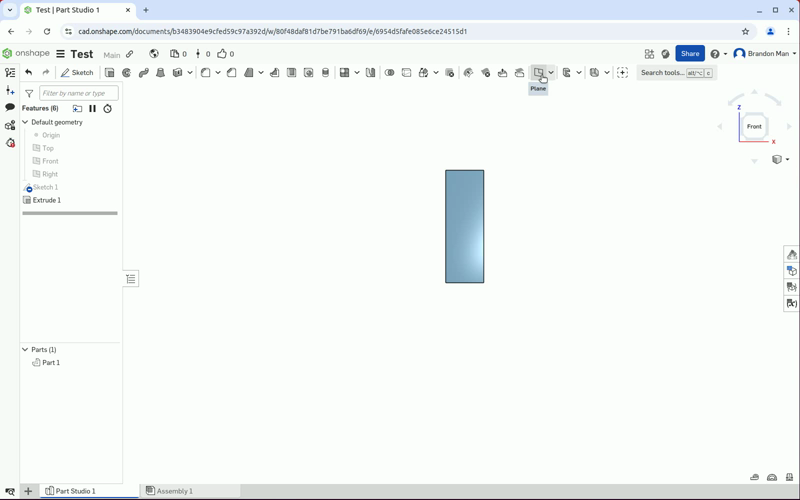
click(541, 75)
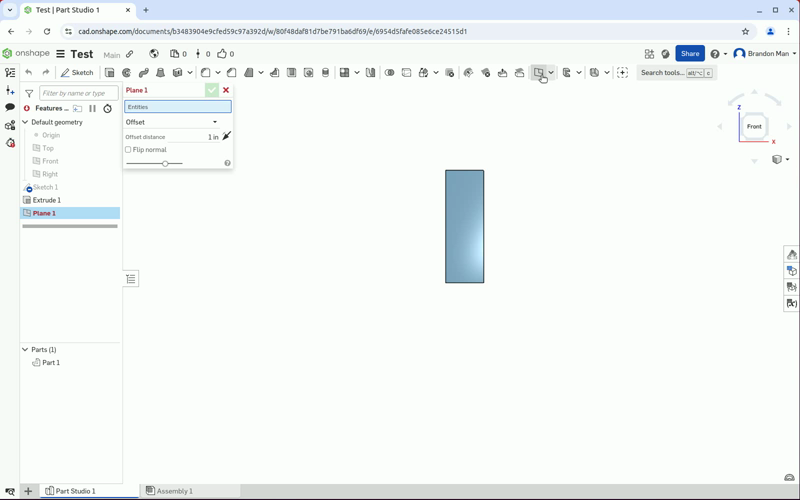
mouse_move(73, 163)
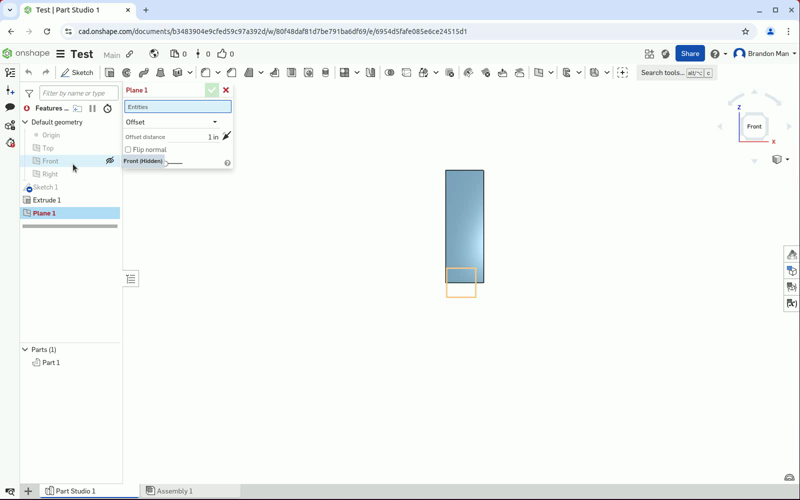
click(73, 163)
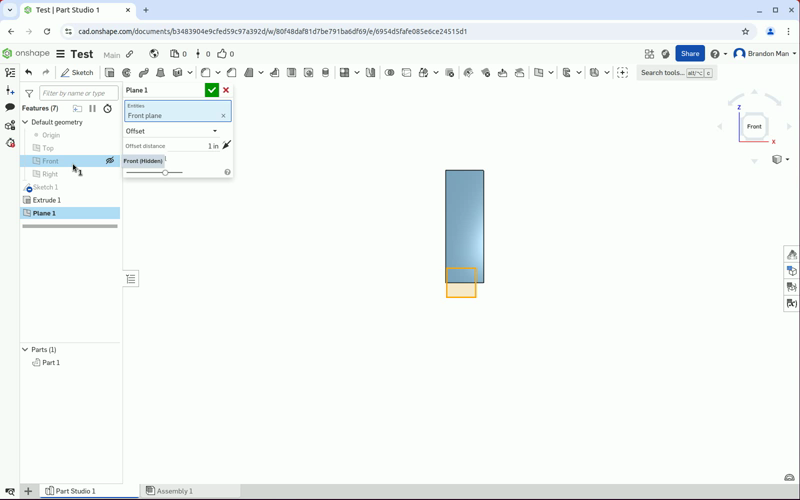
key(tab, 2)
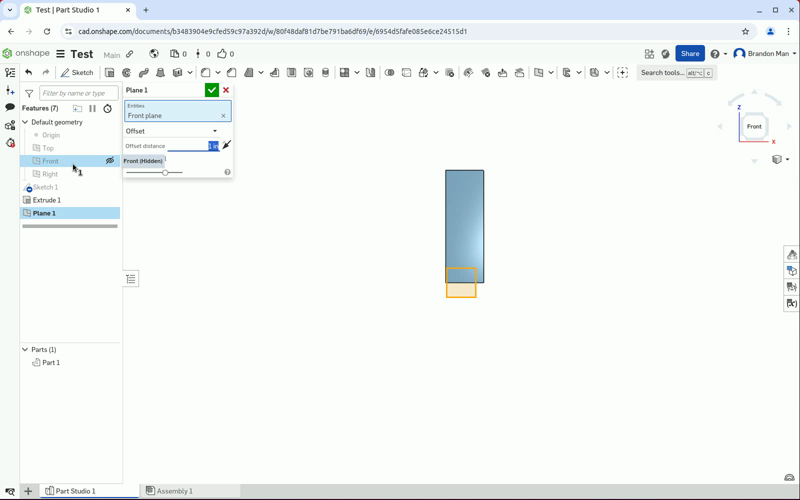
text(3.605)
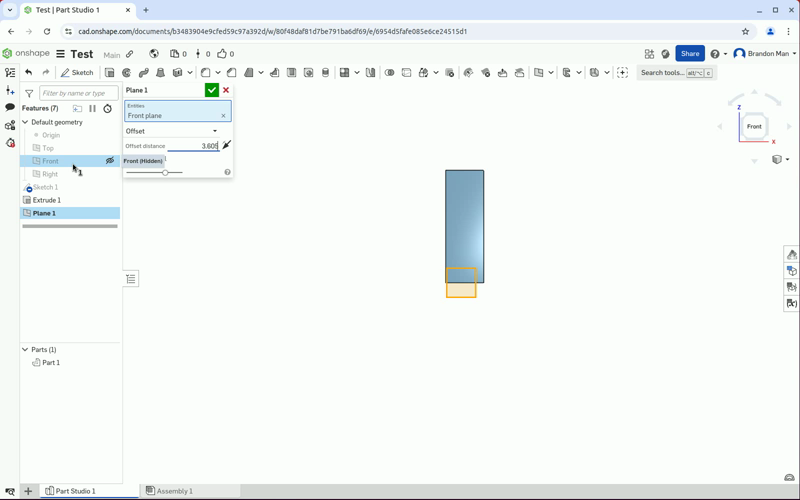
key(enter, 2)
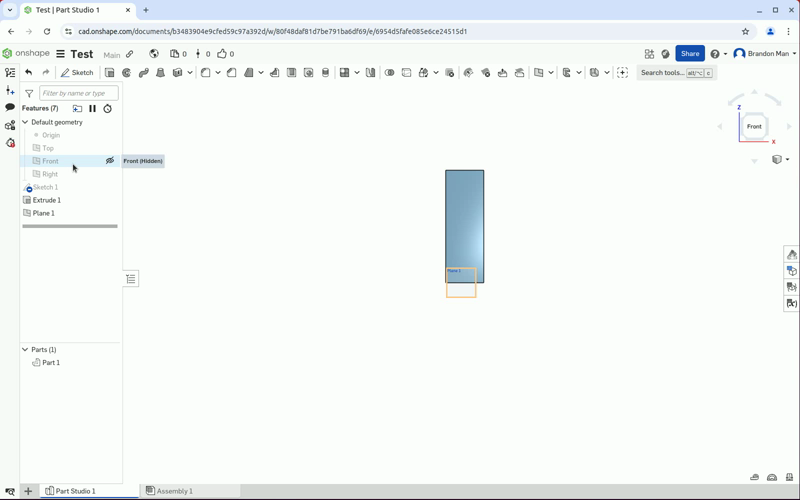
key(shift+s)
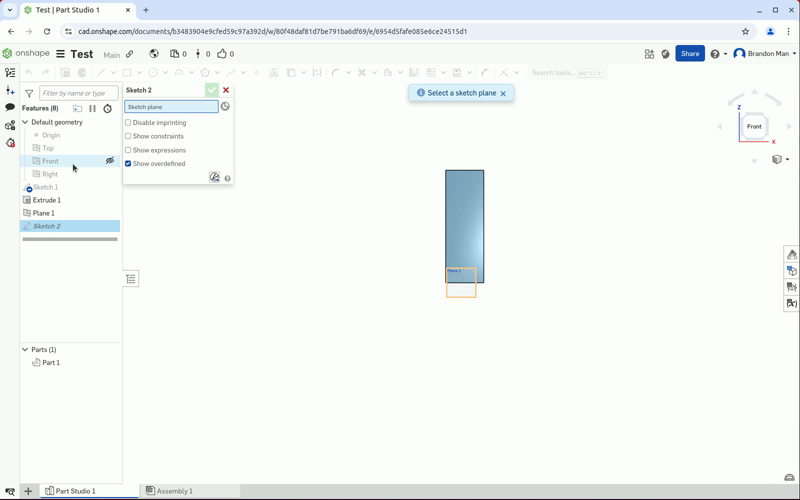
mouse_move(73, 215)
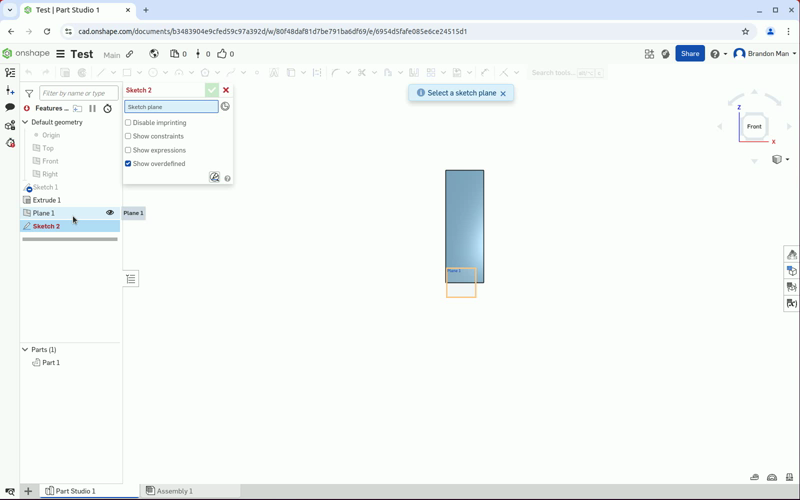
click(73, 215)
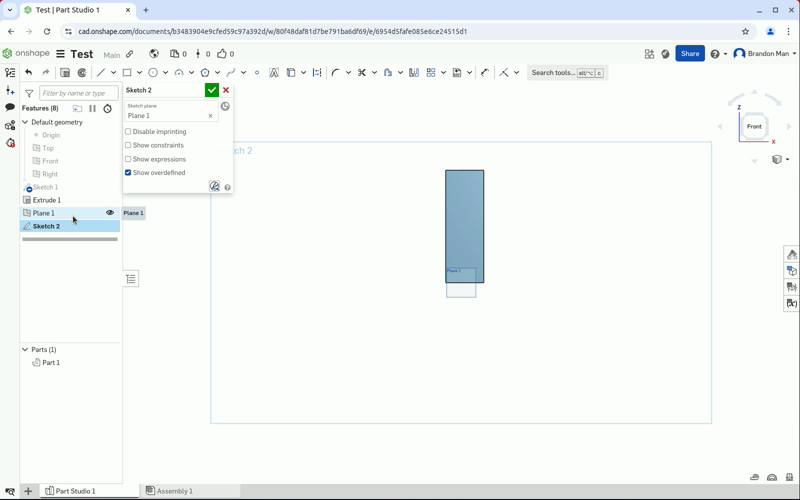
mouse_move(73, 352)
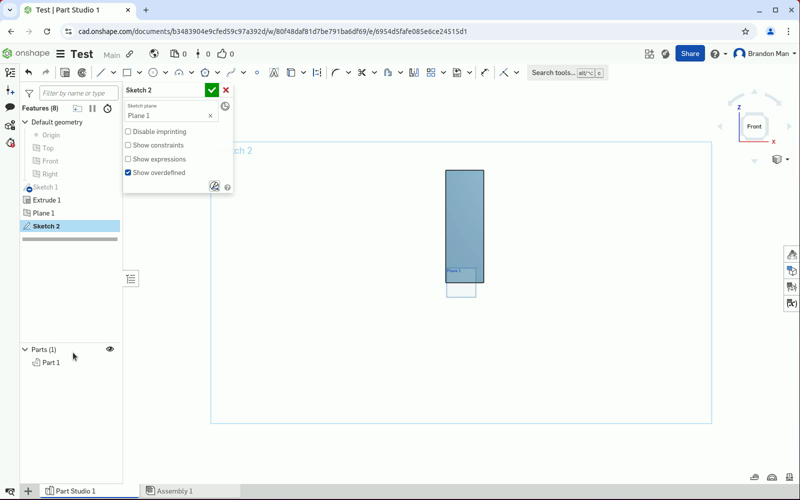
key(y)
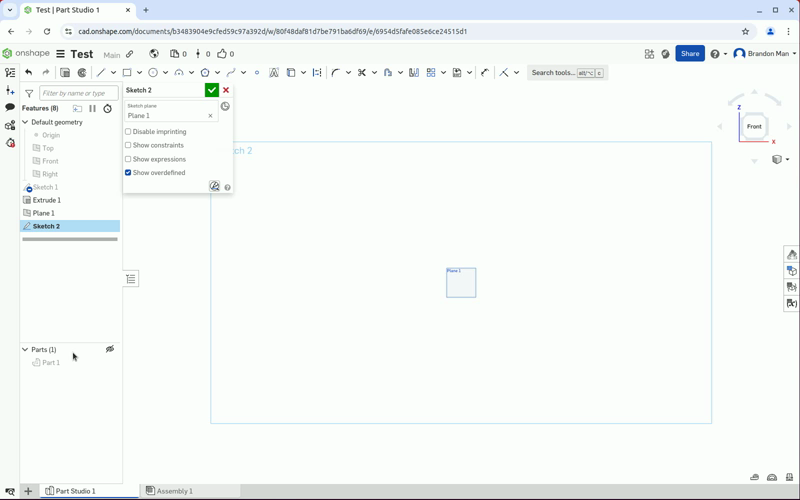
key(l)
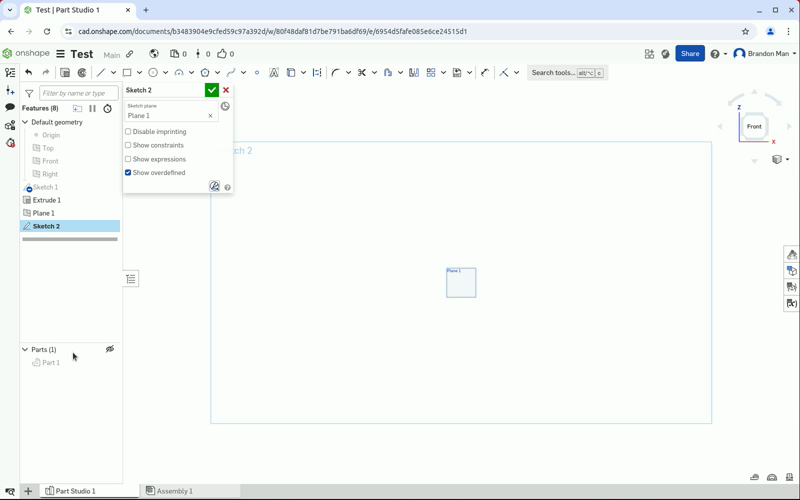
key_down(shift)
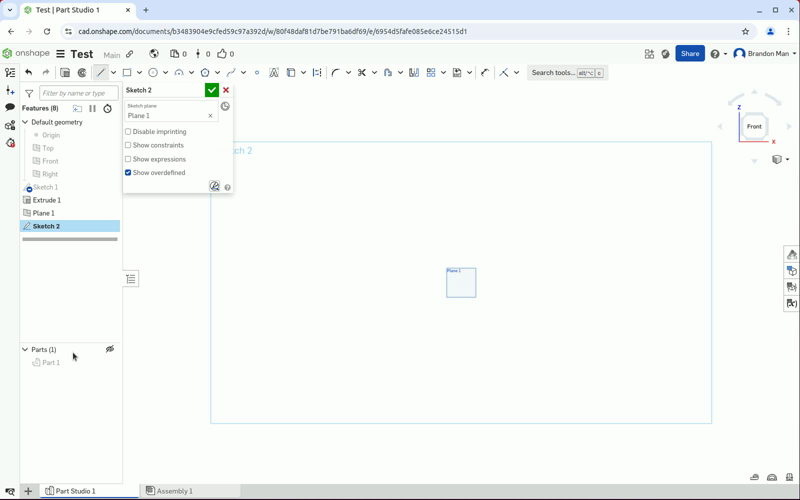
mouse_move(449, 279)
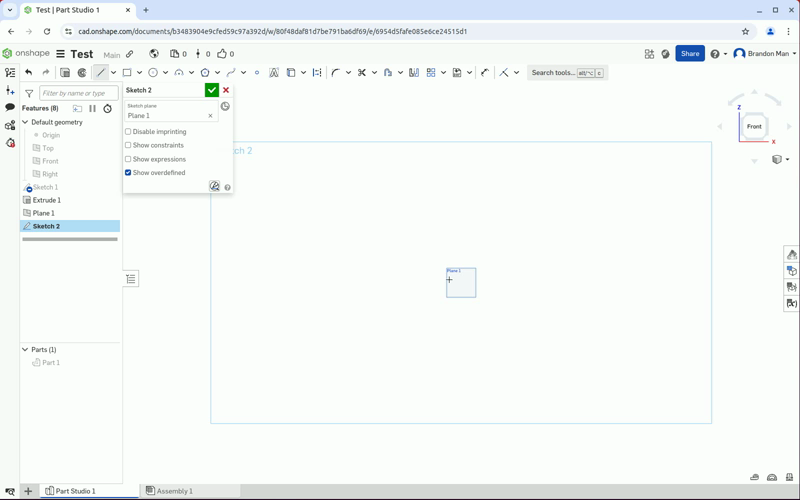
click(449, 279)
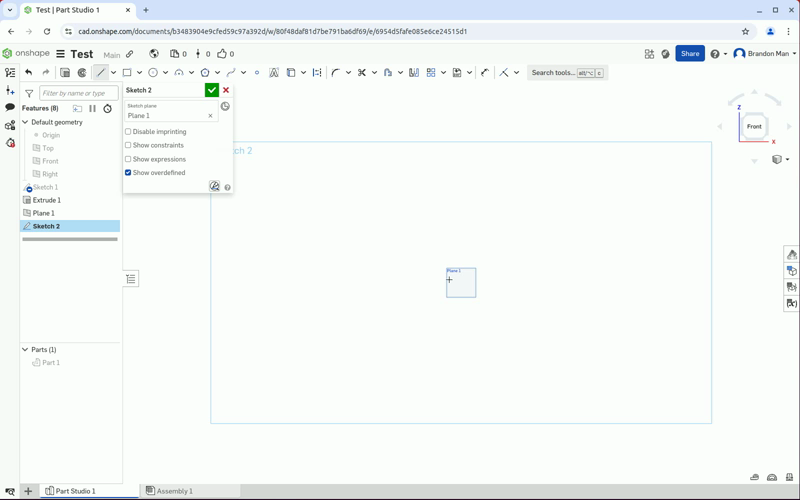
key_up(shift)
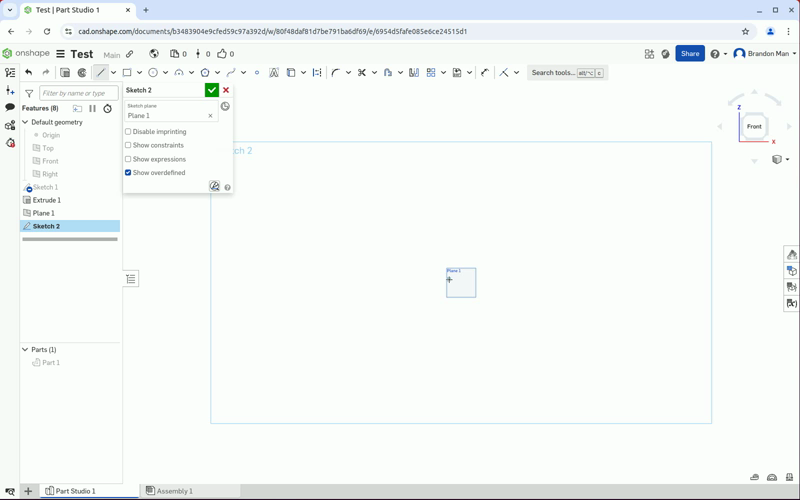
key_down(shift)
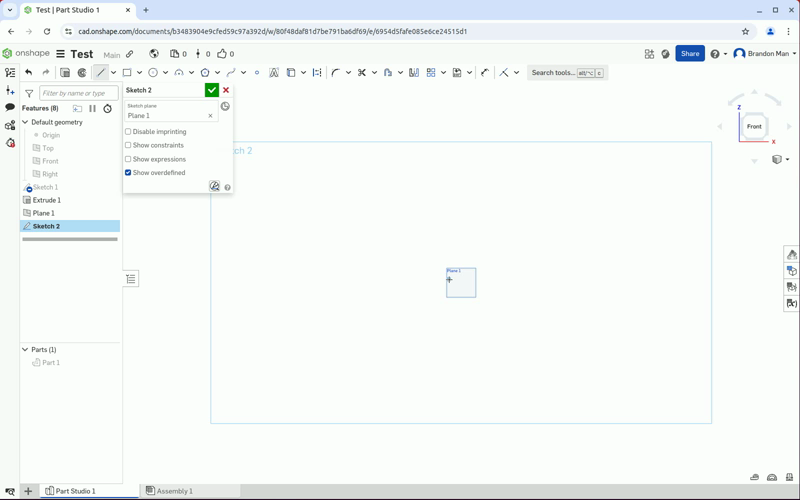
mouse_move(479, 279)
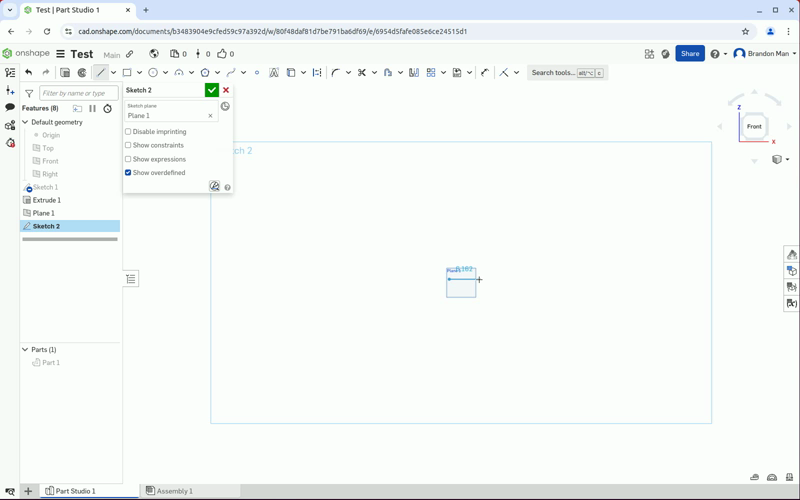
mouse_move(480, 279)
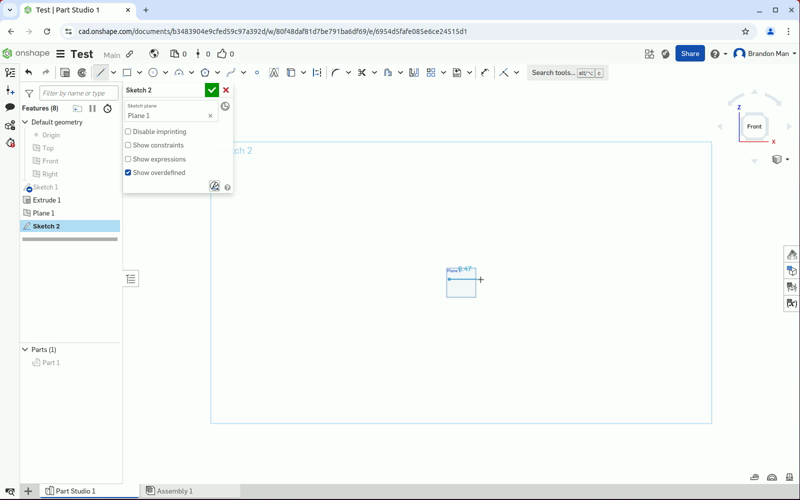
click(480, 279)
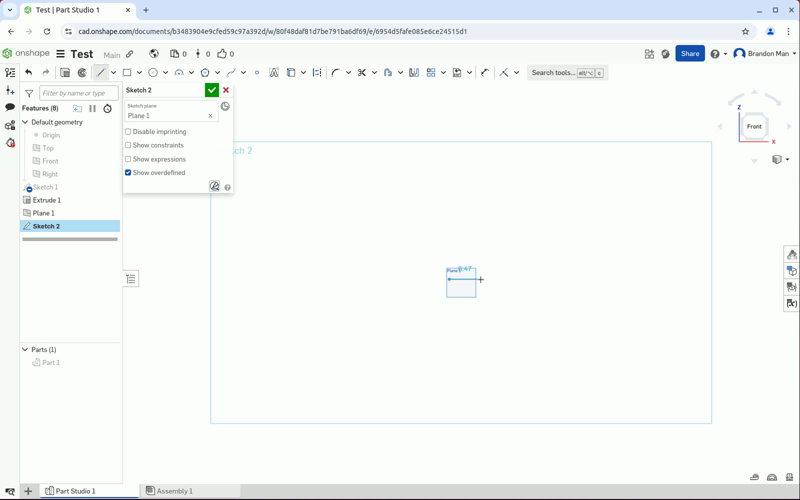
key_up(shift)
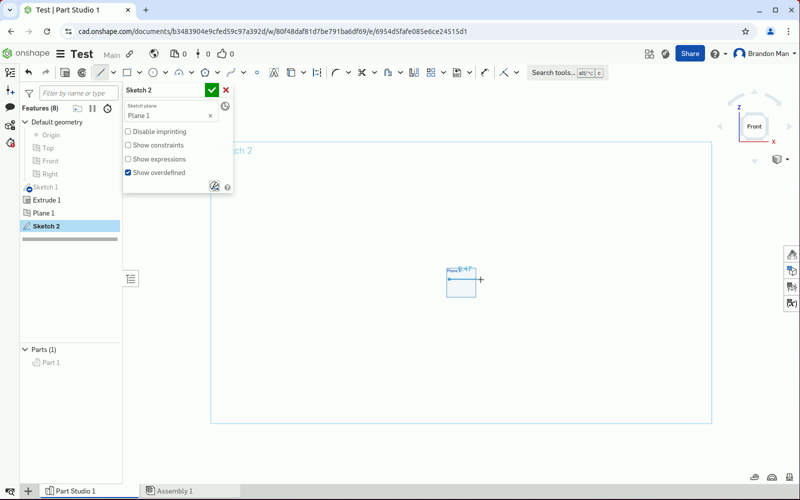
key_down(shift)
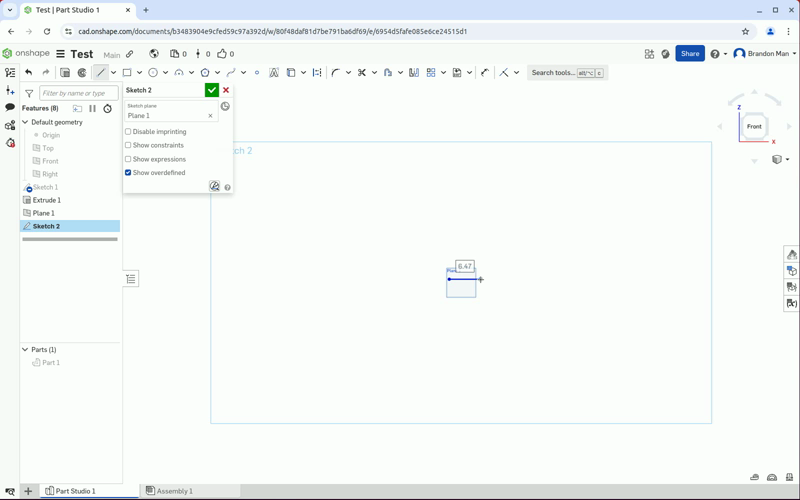
mouse_move(480, 172)
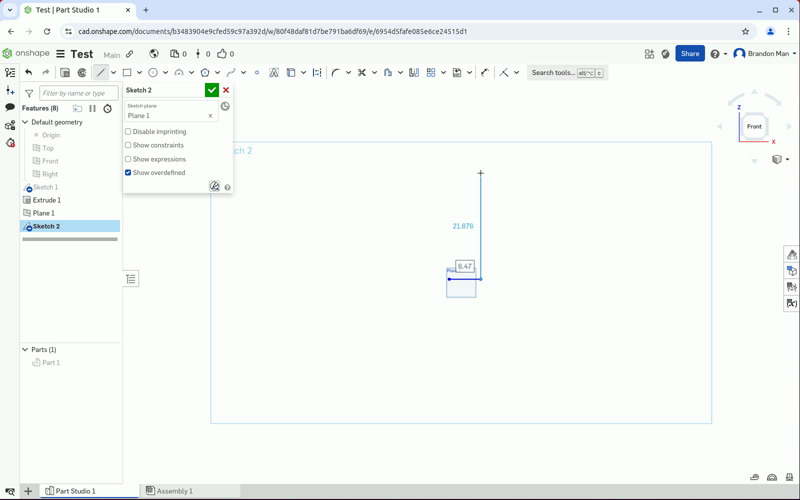
click(480, 172)
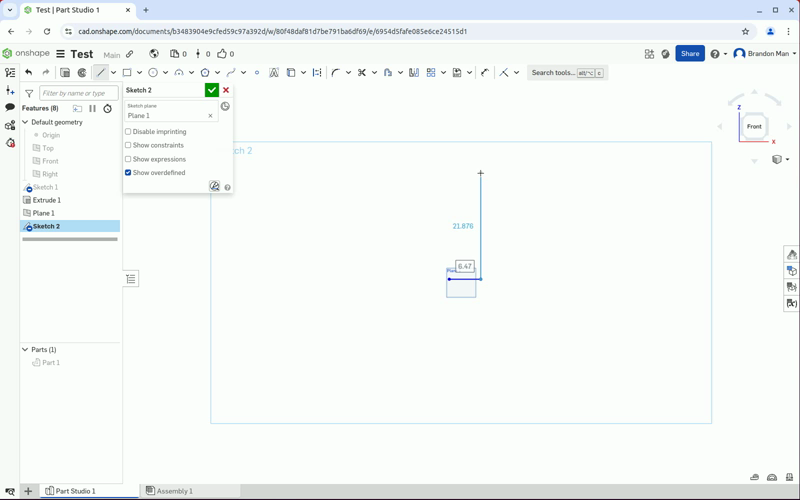
key_up(shift)
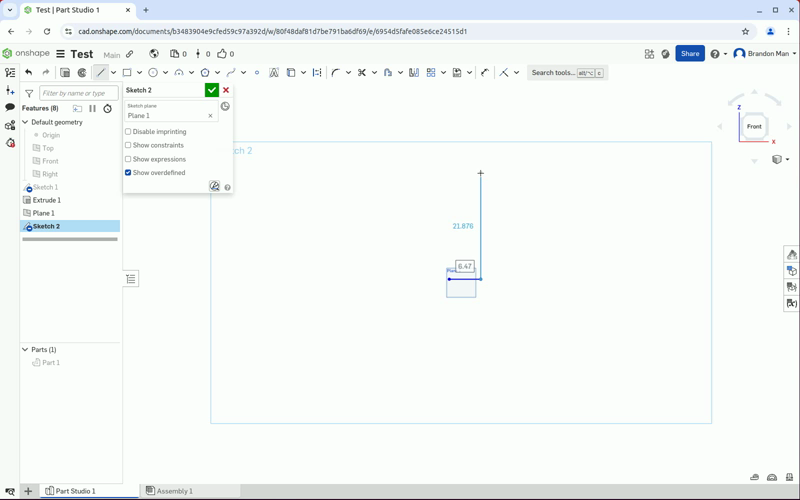
key_down(shift)
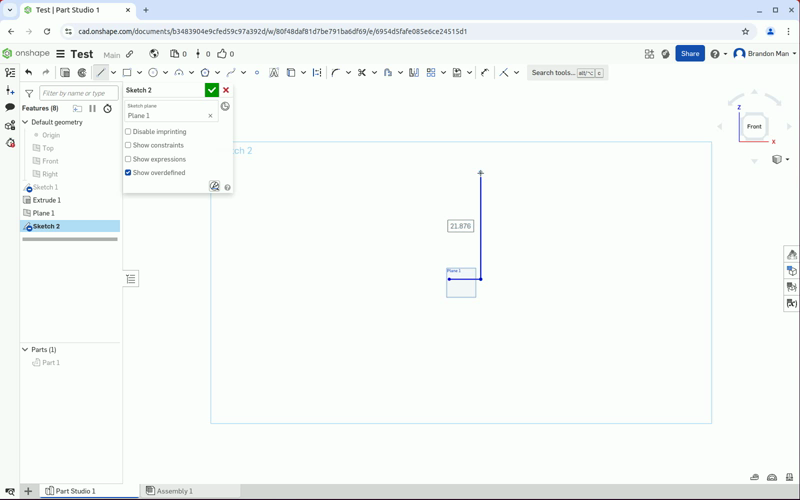
mouse_move(510, 172)
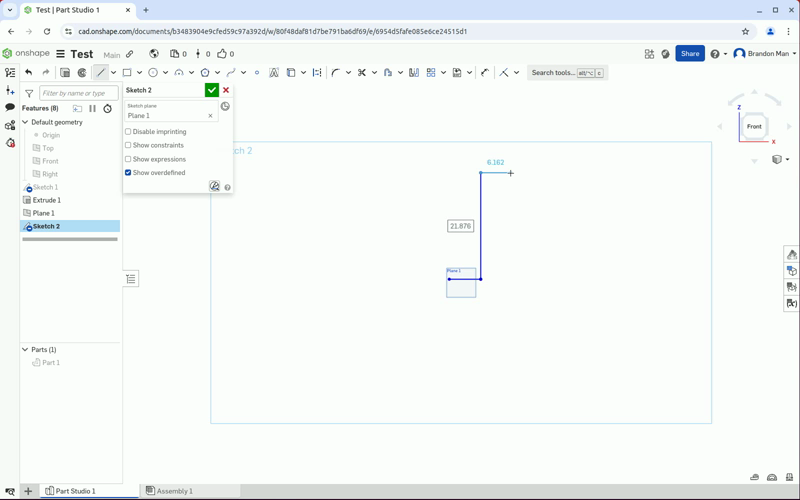
mouse_move(449, 172)
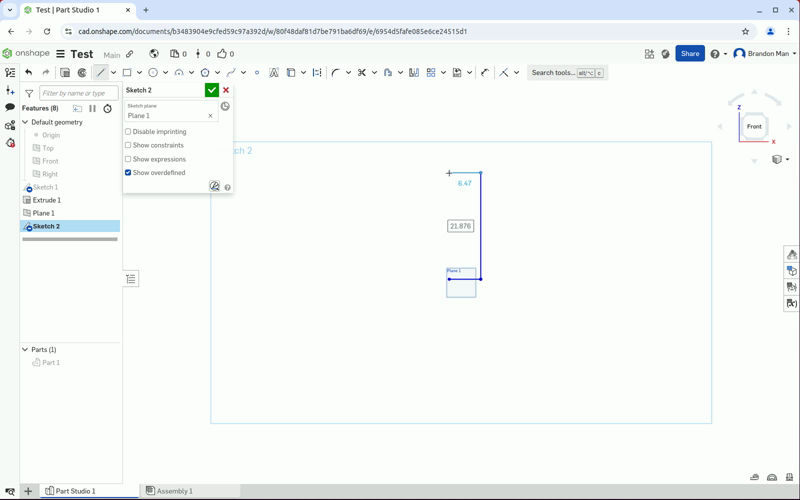
click(449, 172)
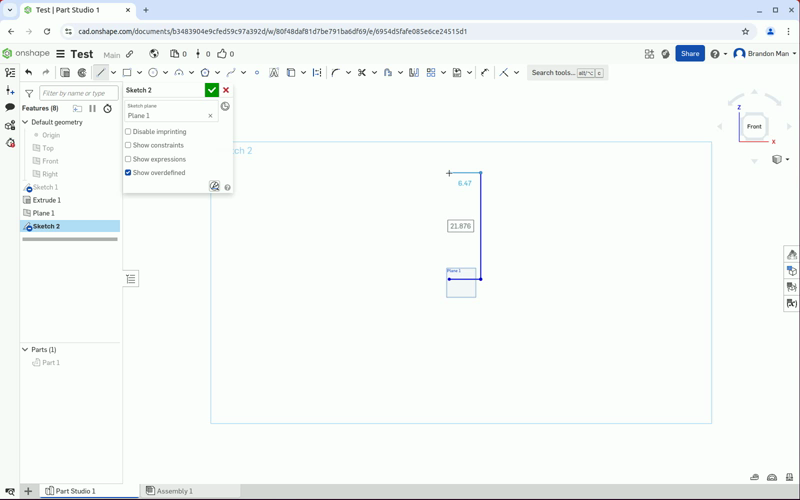
key_up(shift)
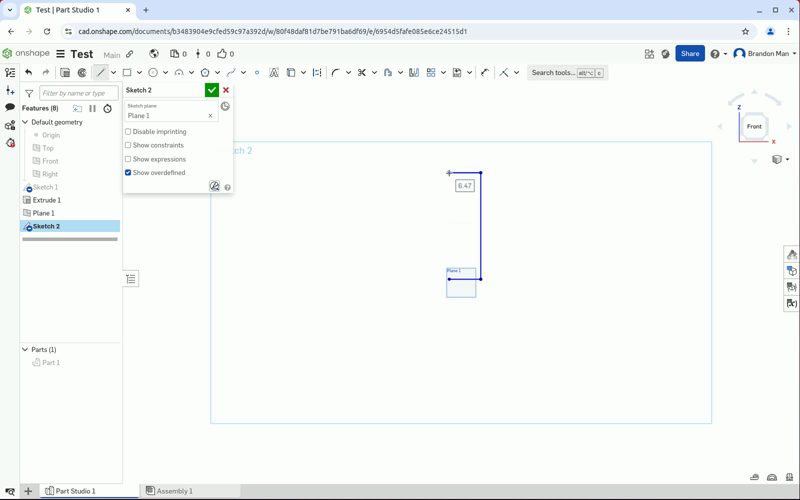
key_down(shift)
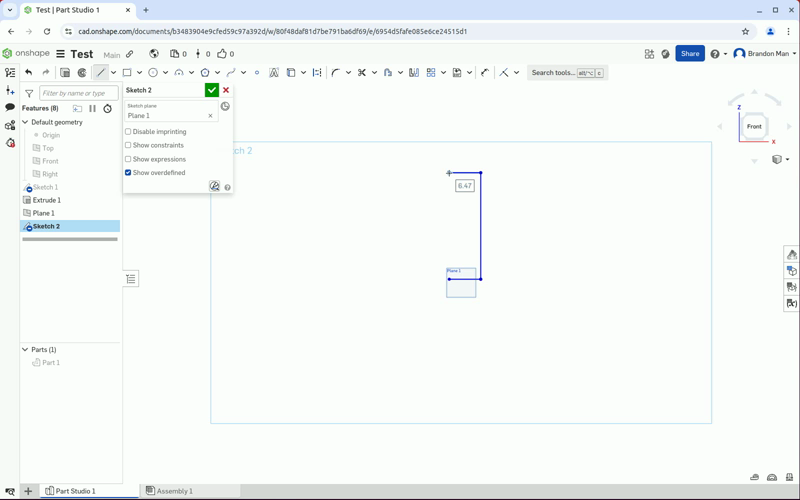
mouse_move(449, 279)
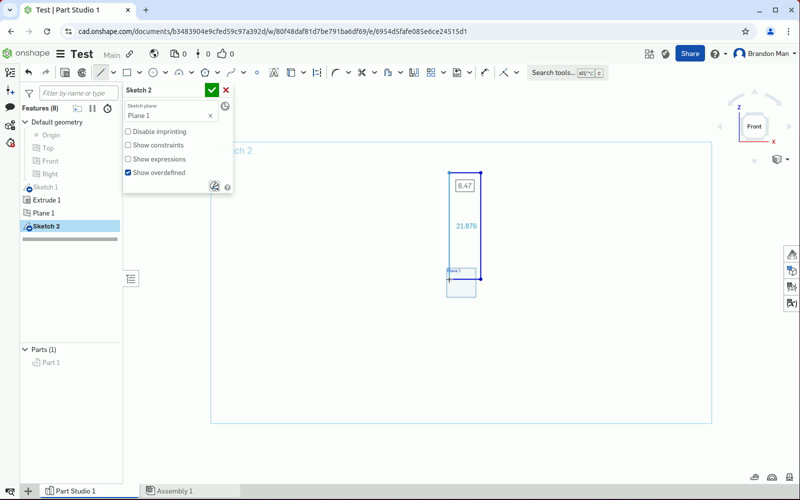
key_up(shift)
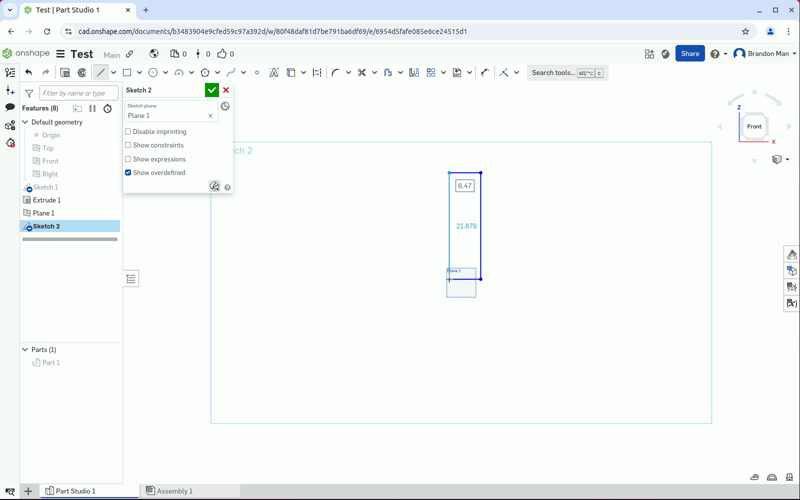
click(449, 279)
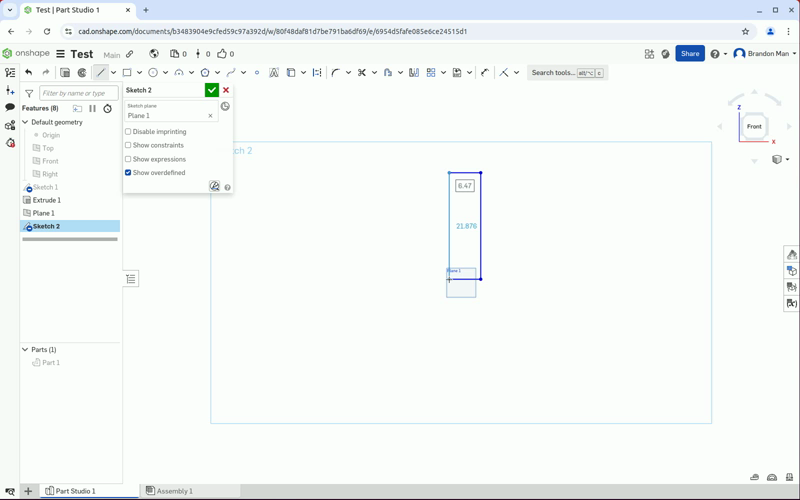
key(esc)
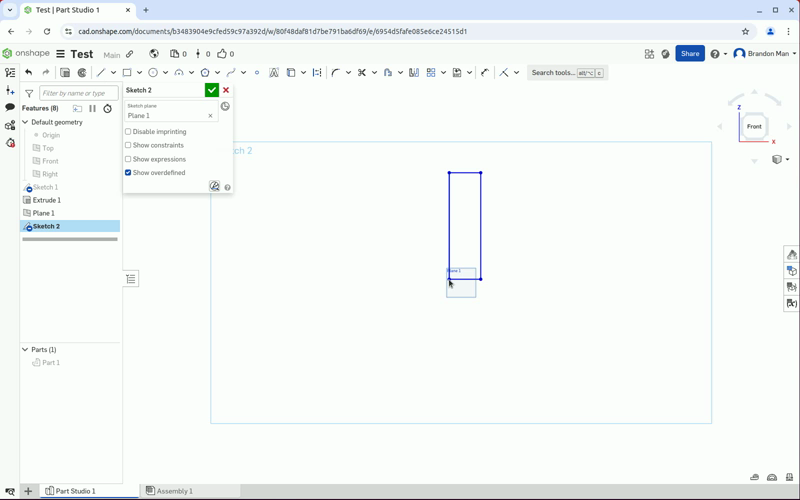
mouse_move(476, 259)
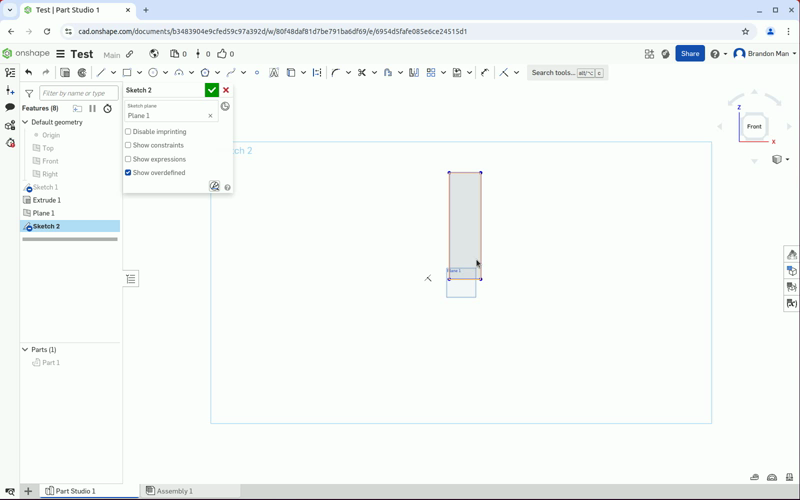
click(476, 259)
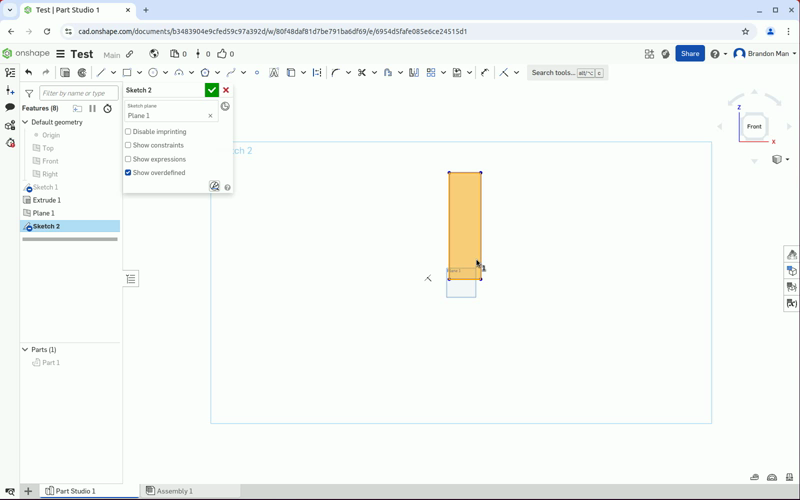
mouse_move(73, 352)
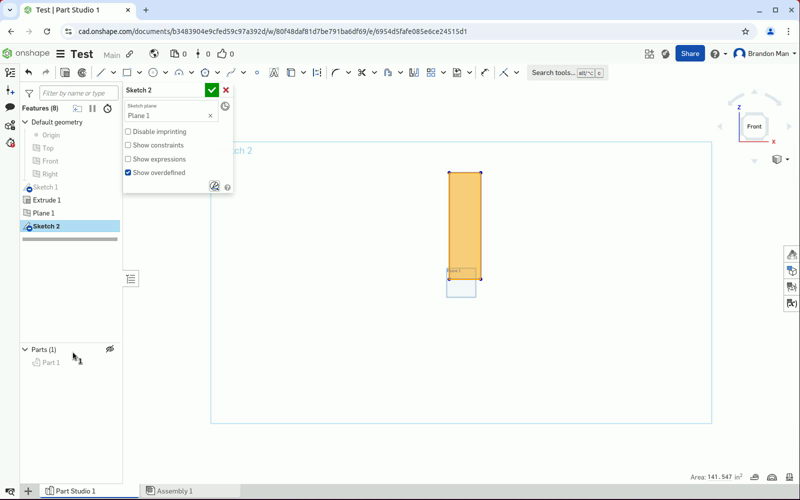
key(shift+y)
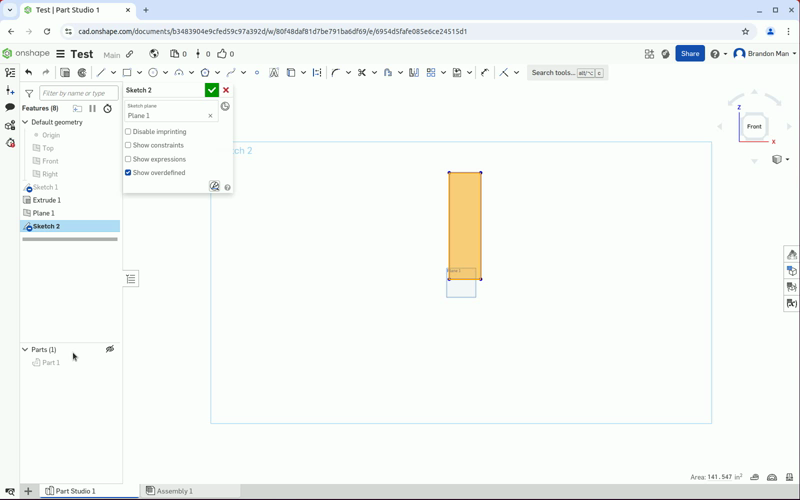
key(shift+e)
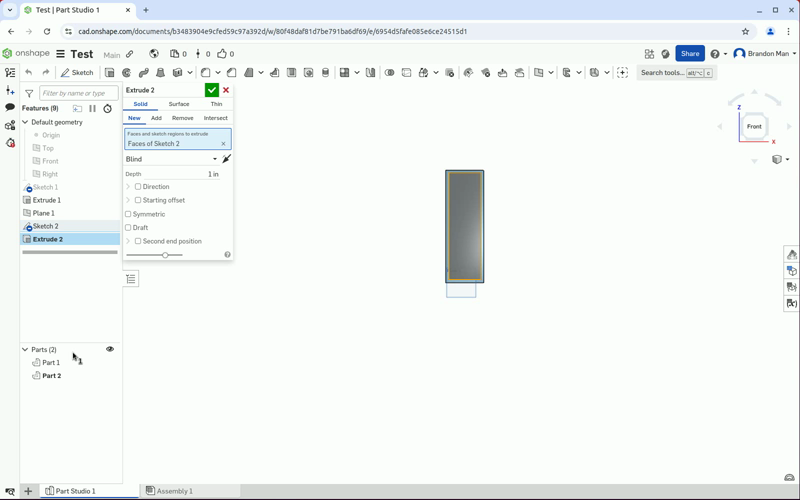
mouse_move(143, 106)
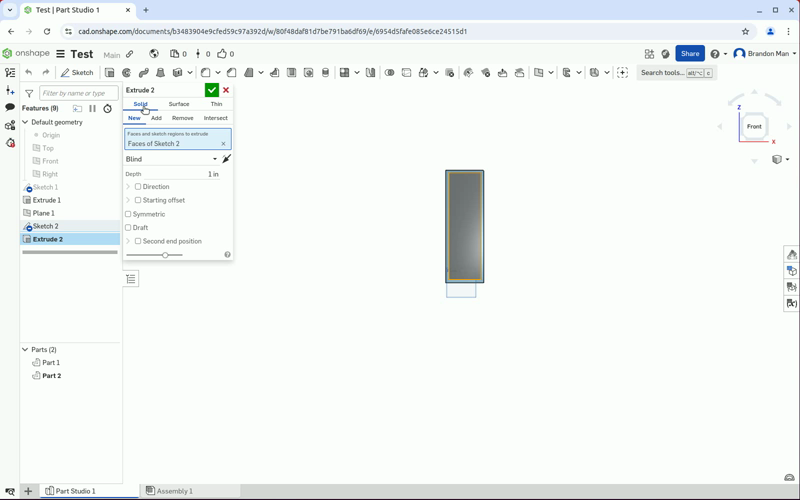
click(143, 106)
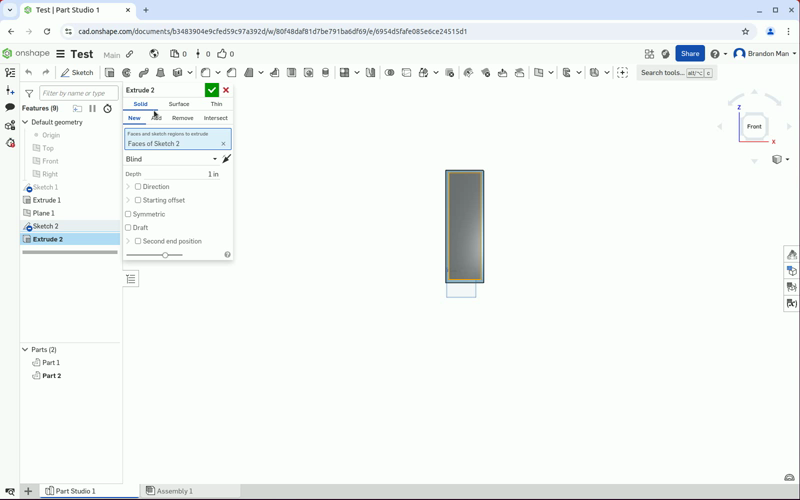
mouse_move(186, 120)
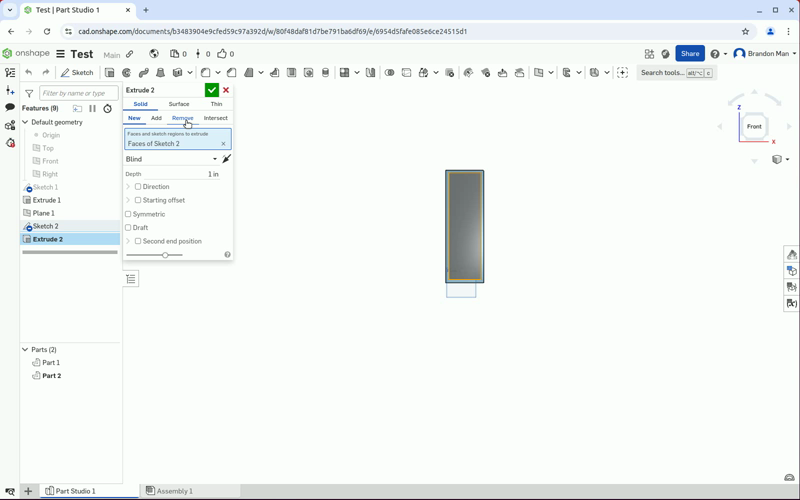
click(186, 120)
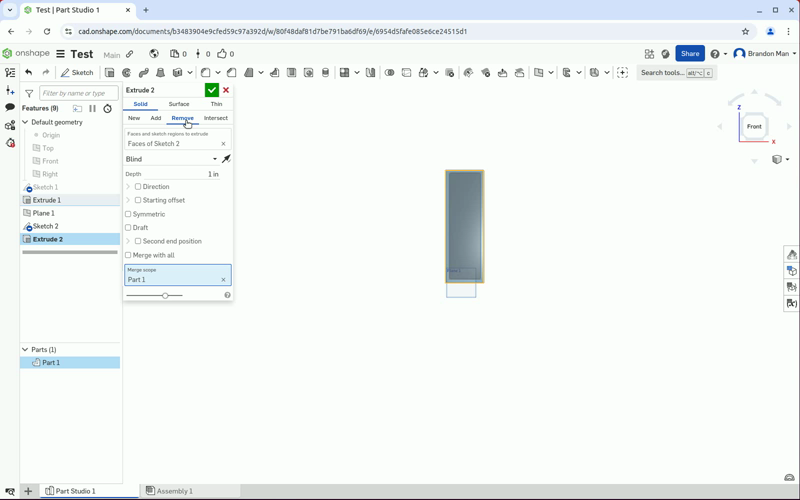
key(tab, 4)
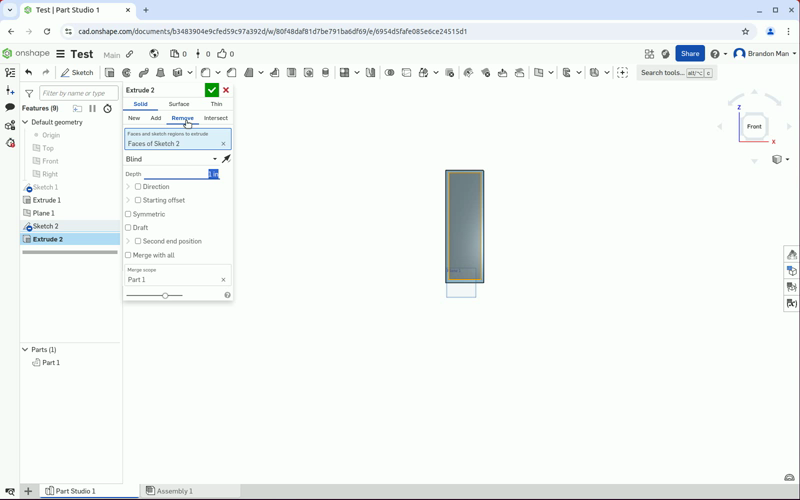
text(5.777)
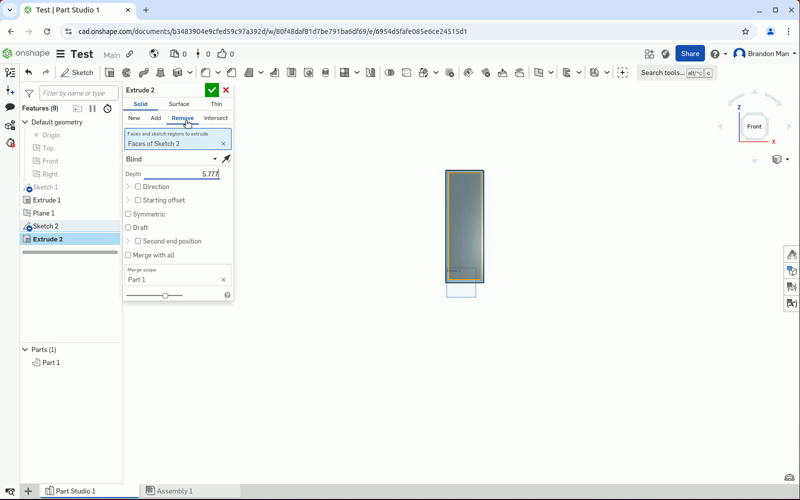
key(tab, 6)
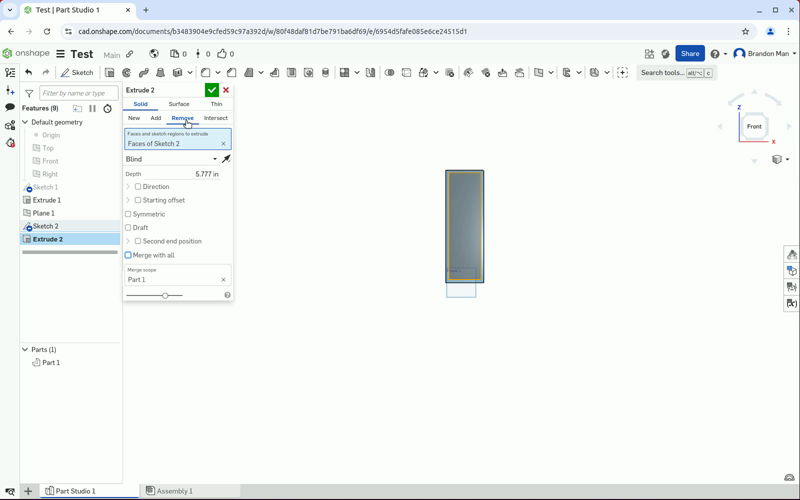
key(space)
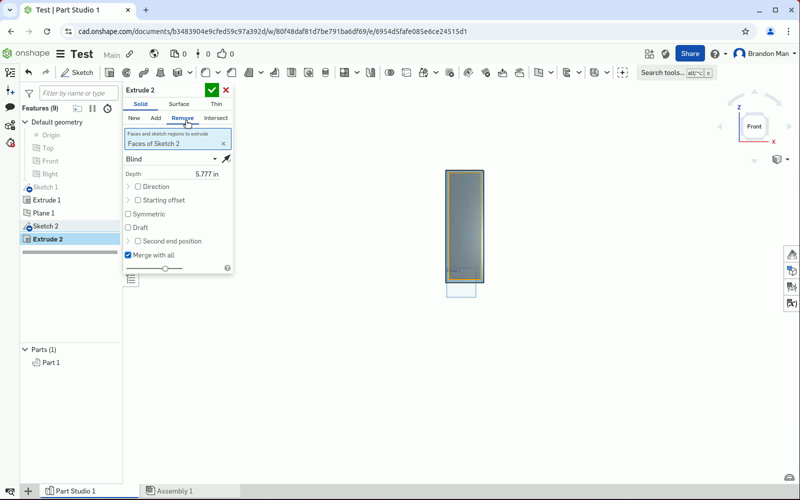
key(enter)
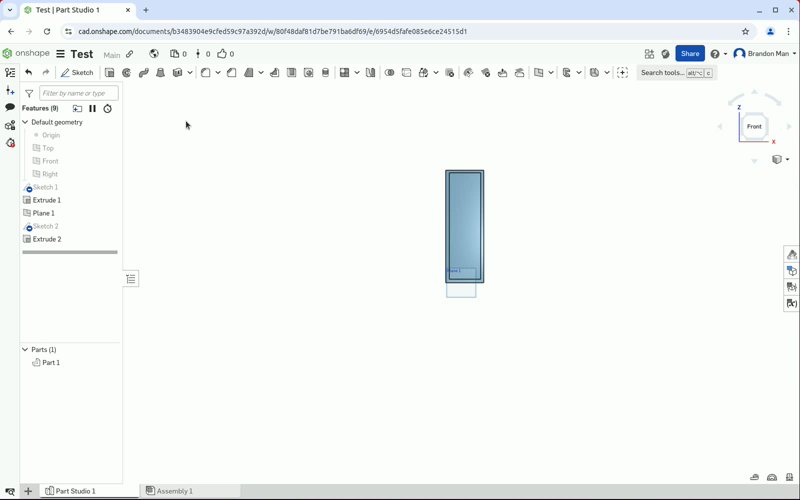
key(shift+h)
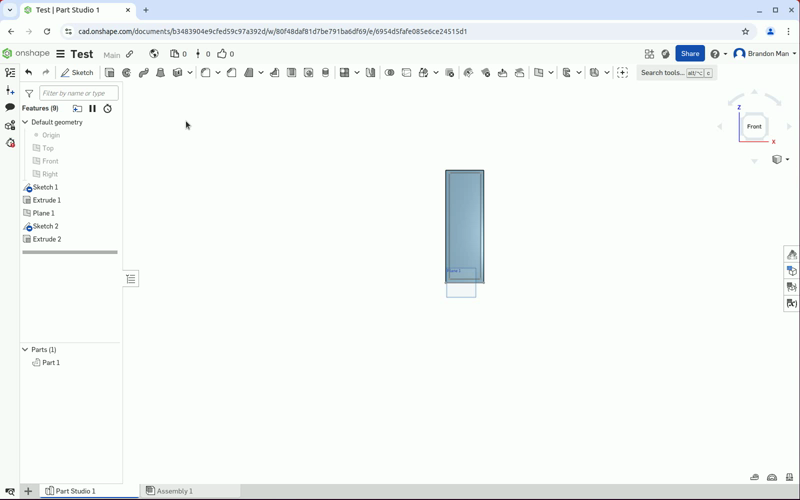
key(shift+h)
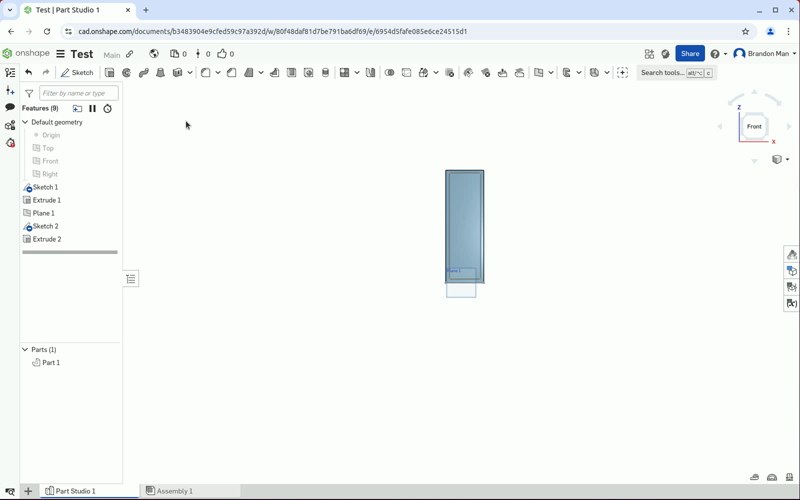
key(shift+7)
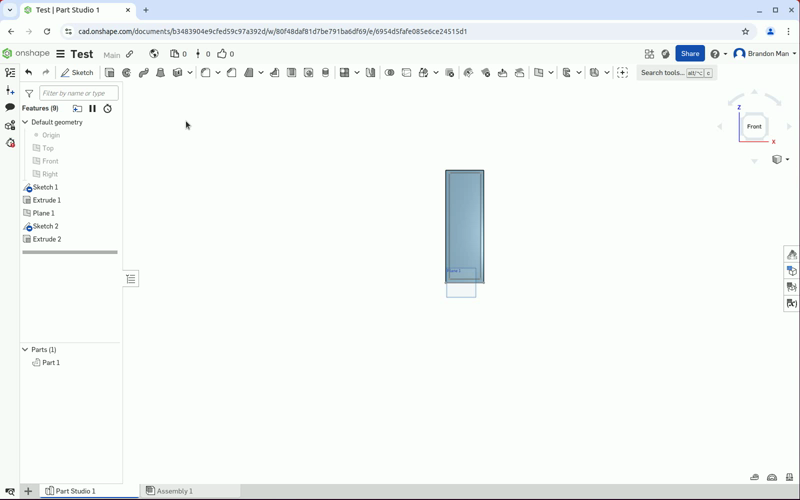
key(left, 2)
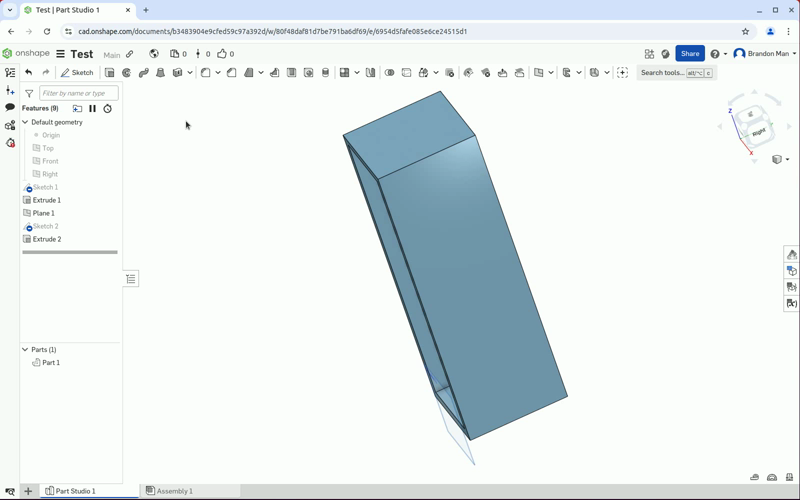
key(down, 2)
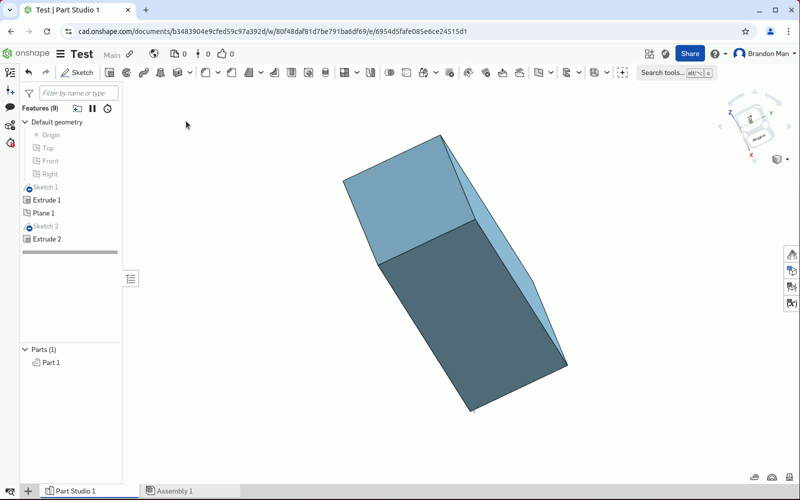
key(up, 2)
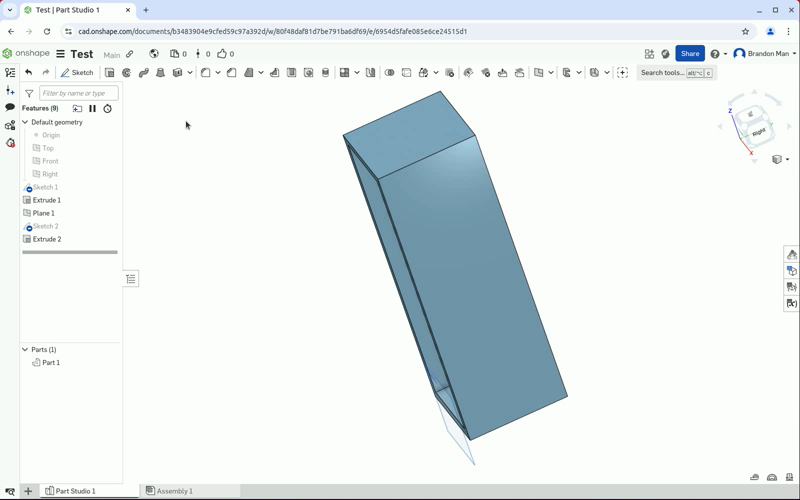
key(right, 2)
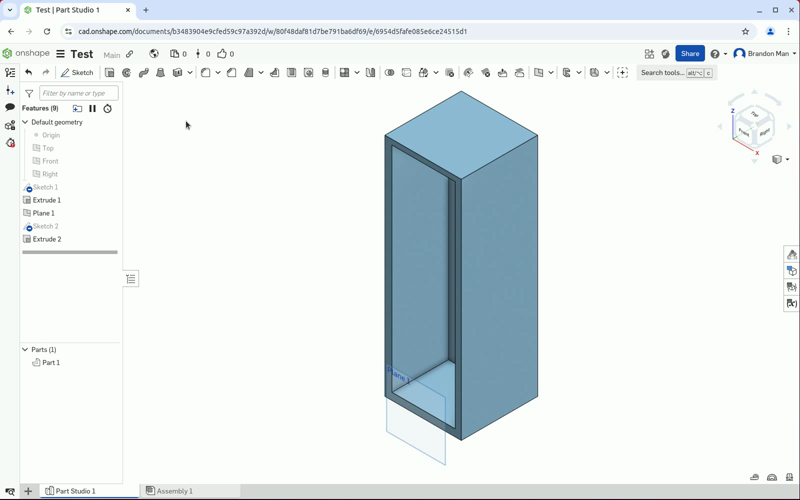
mouse_move(73, 189)
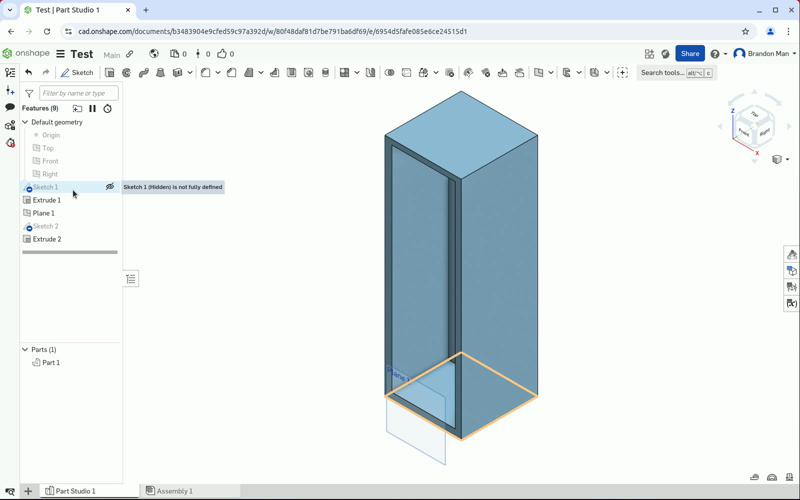
click(73, 189)